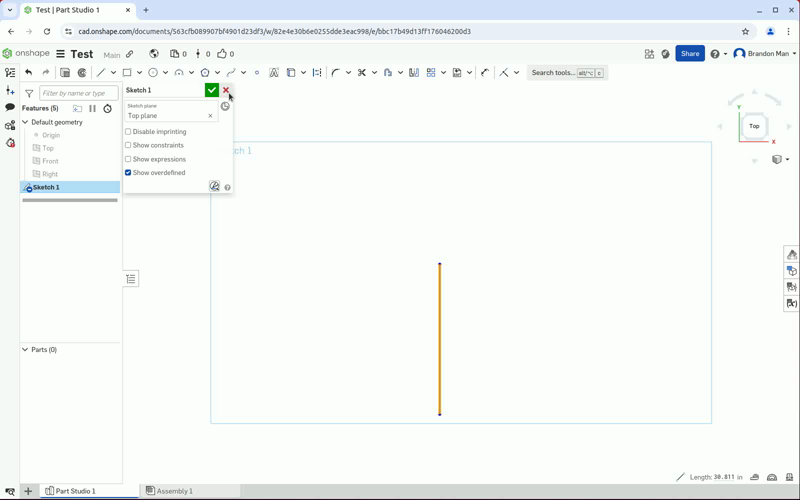
key(shift+h)
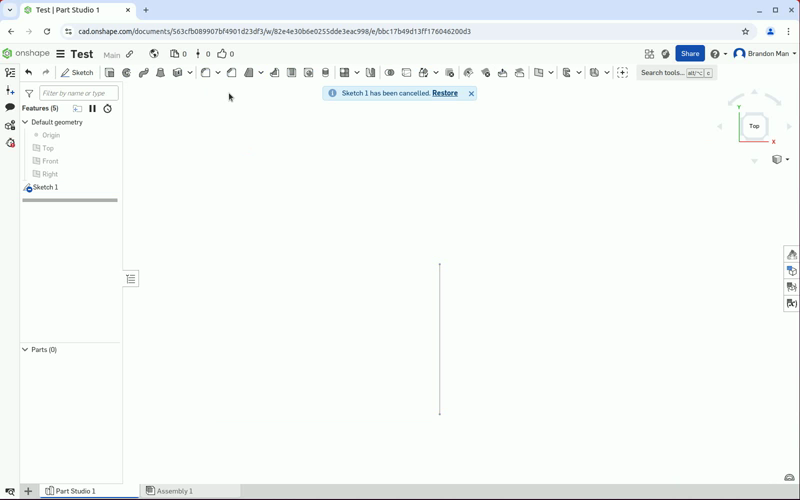
key(shift+s)
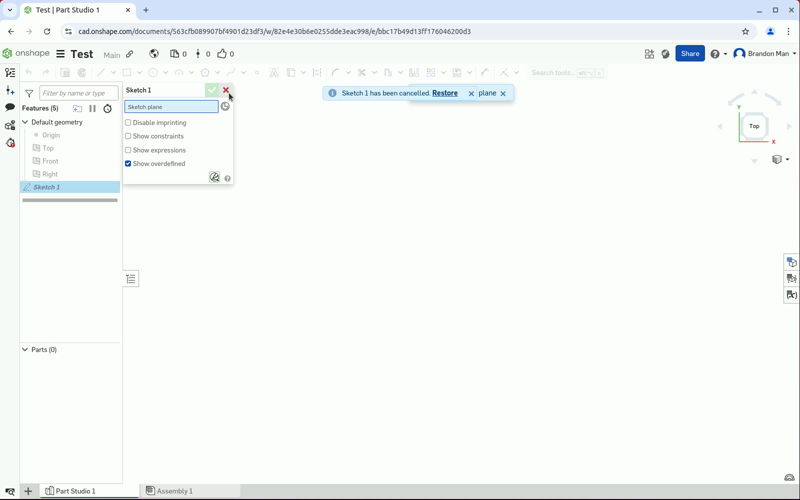
mouse_move(73, 150)
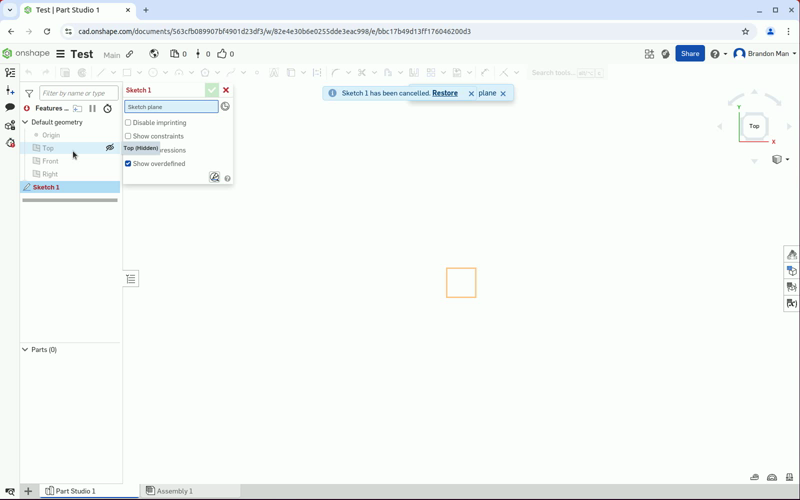
click(73, 150)
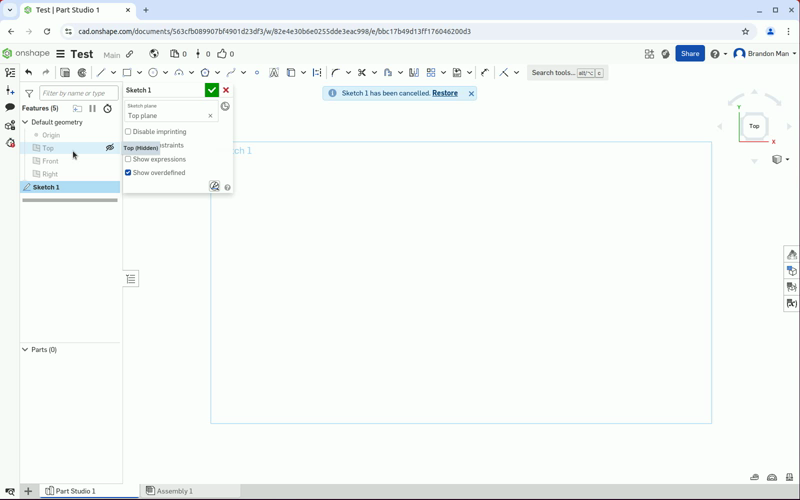
mouse_move(73, 352)
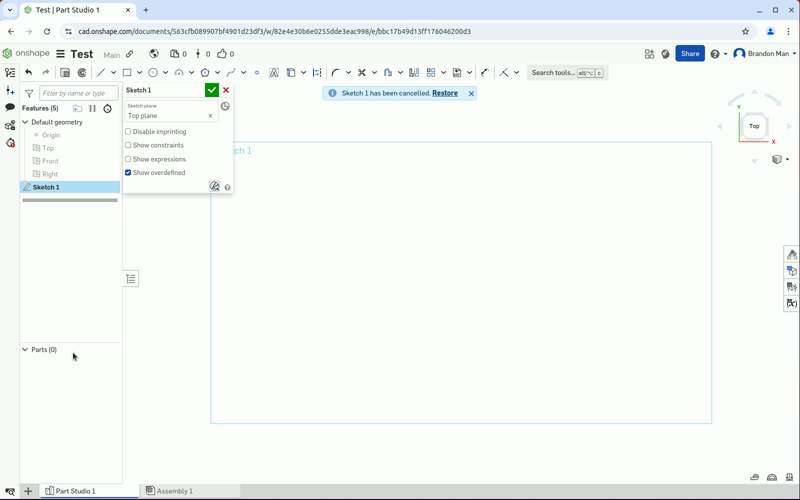
key(y)
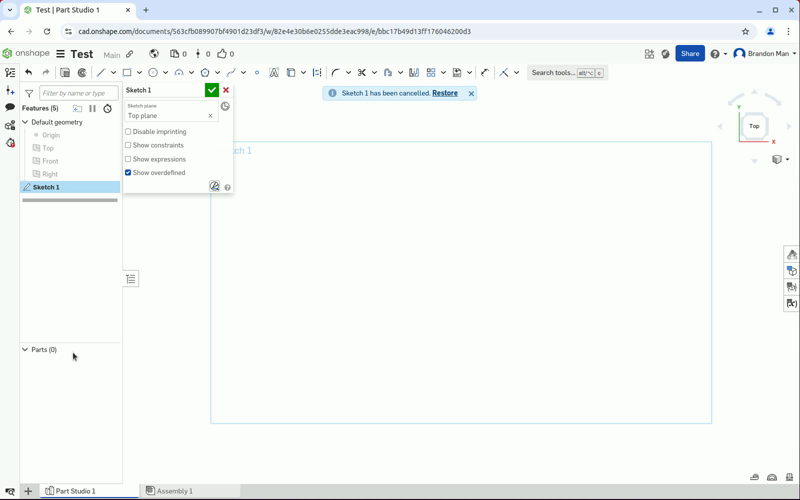
key(l)
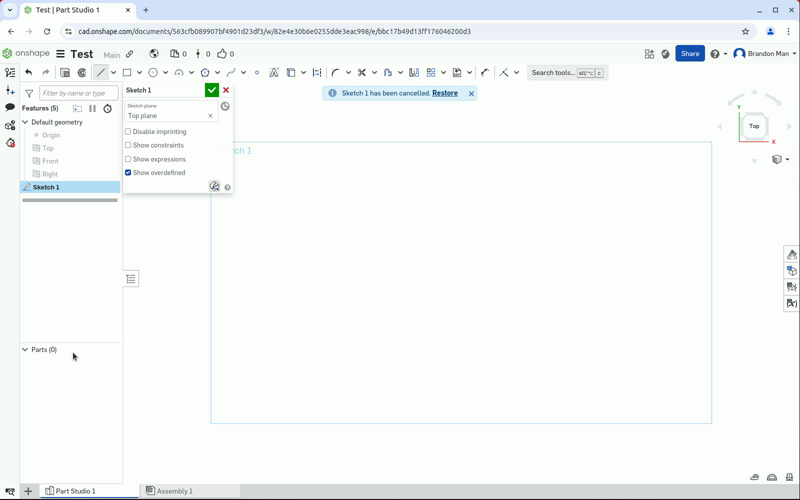
key_down(shift)
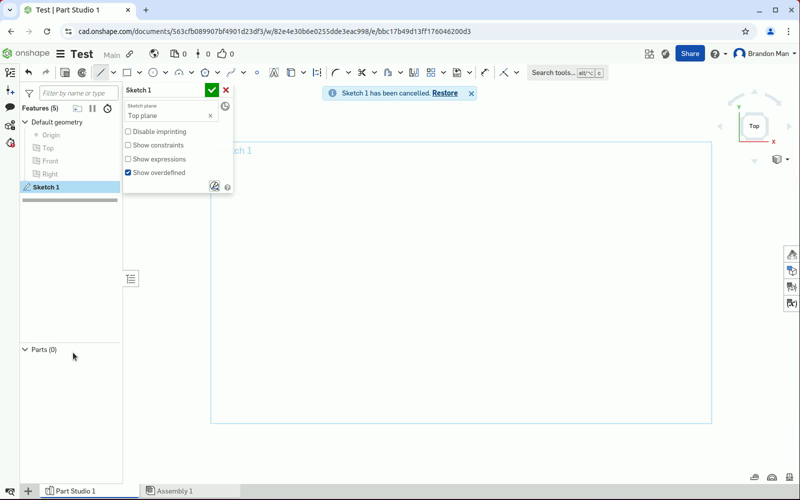
mouse_move(349, 282)
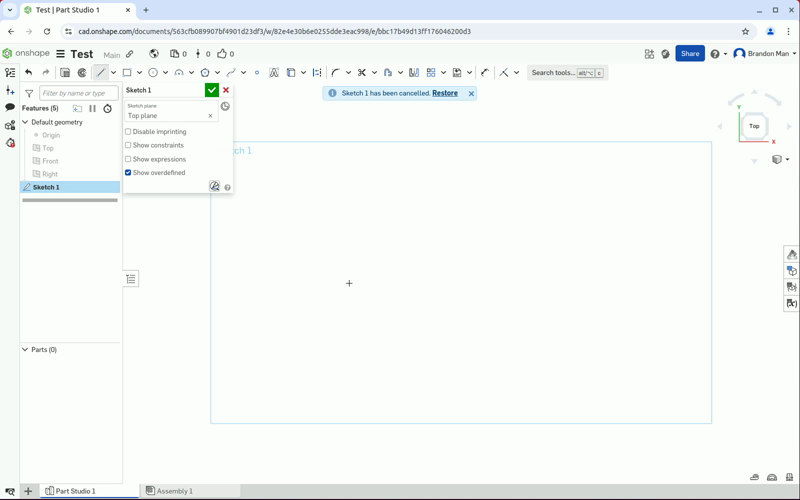
click(349, 282)
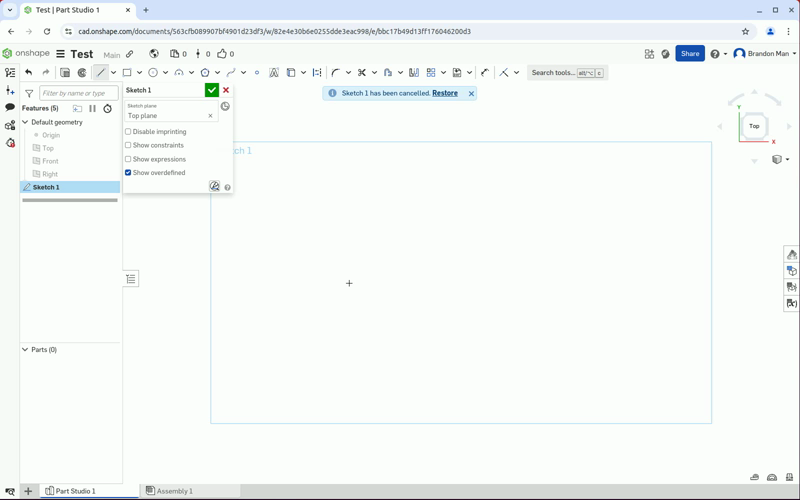
key_up(shift)
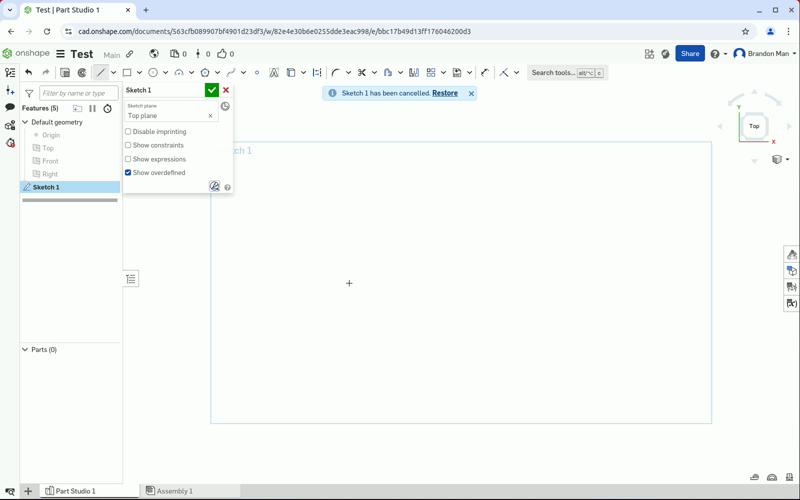
key_down(shift)
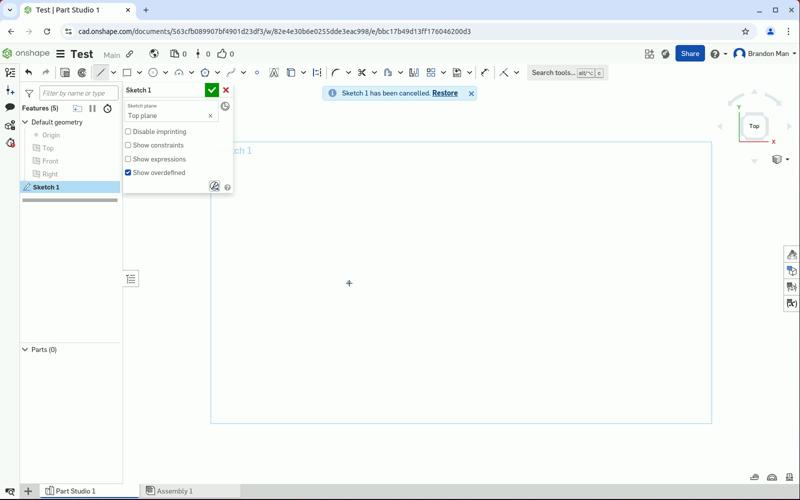
mouse_move(405, 378)
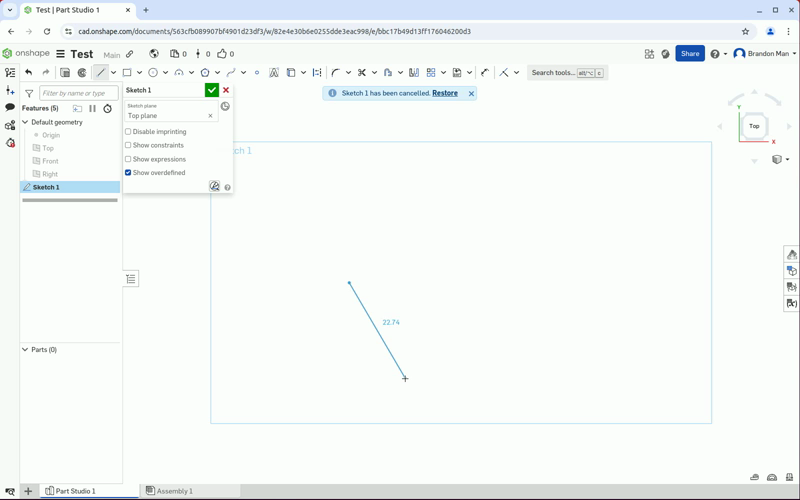
click(405, 378)
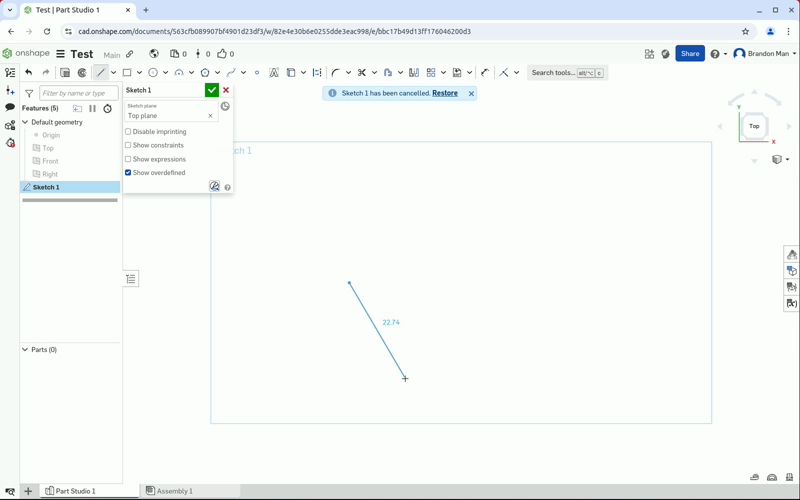
key_up(shift)
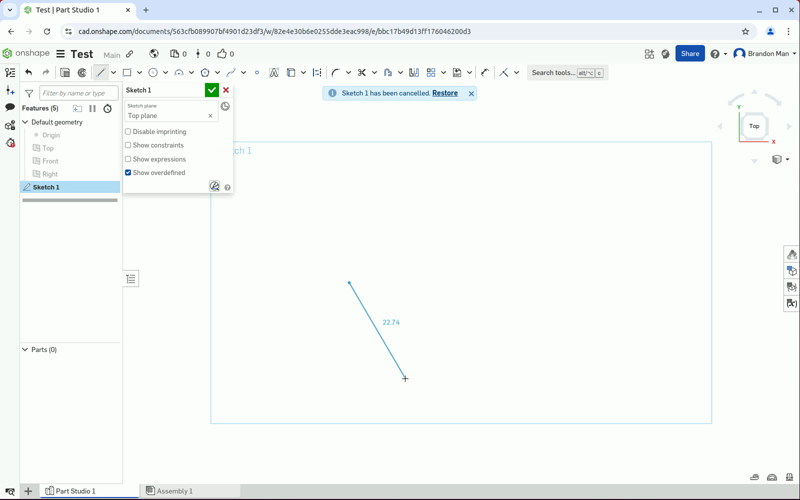
key_down(shift)
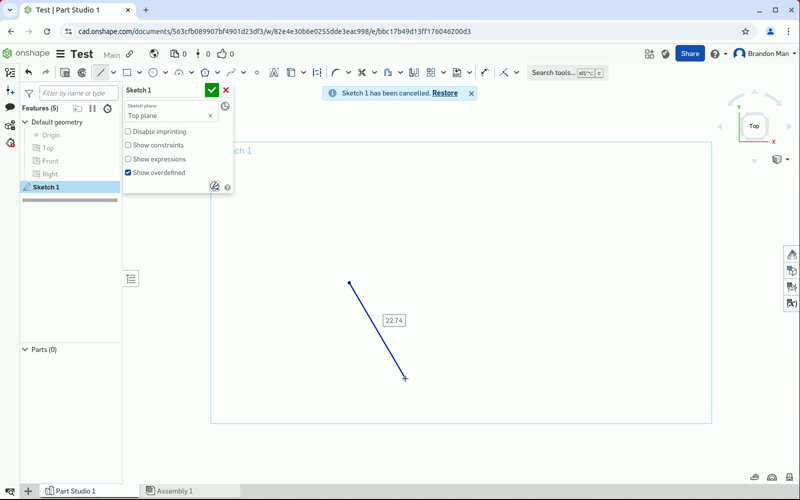
mouse_move(514, 378)
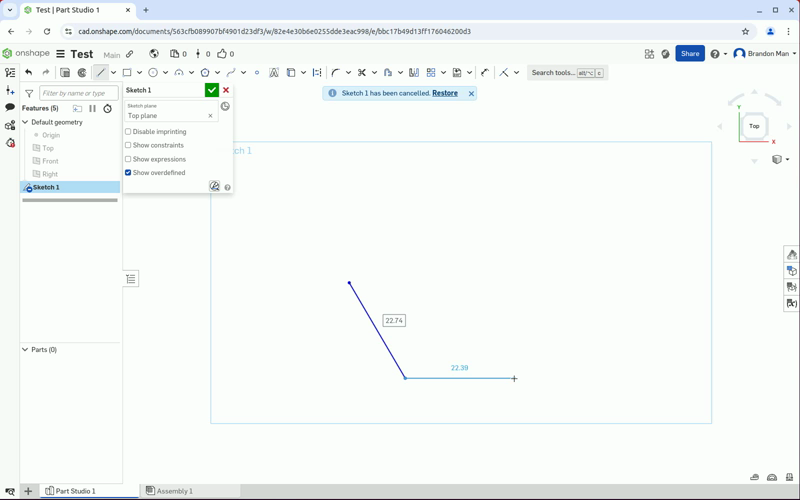
click(514, 378)
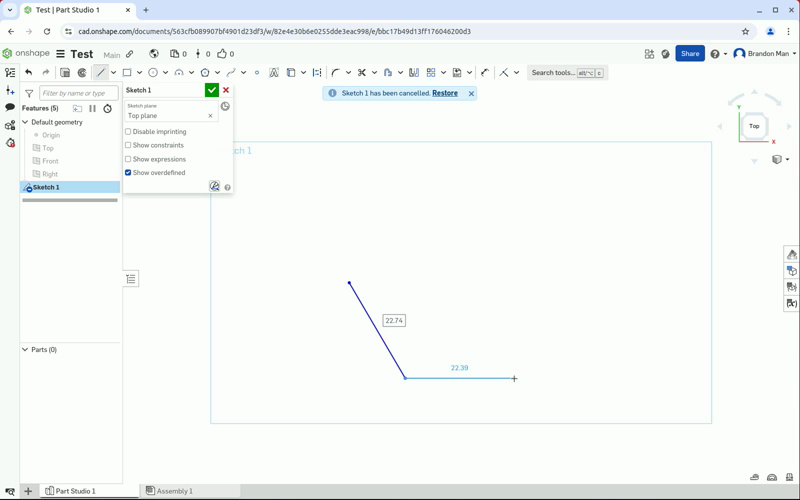
key_up(shift)
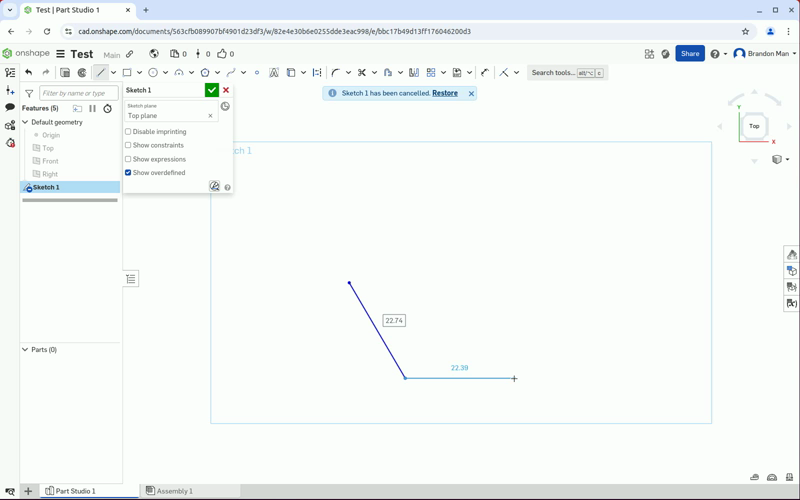
key_down(shift)
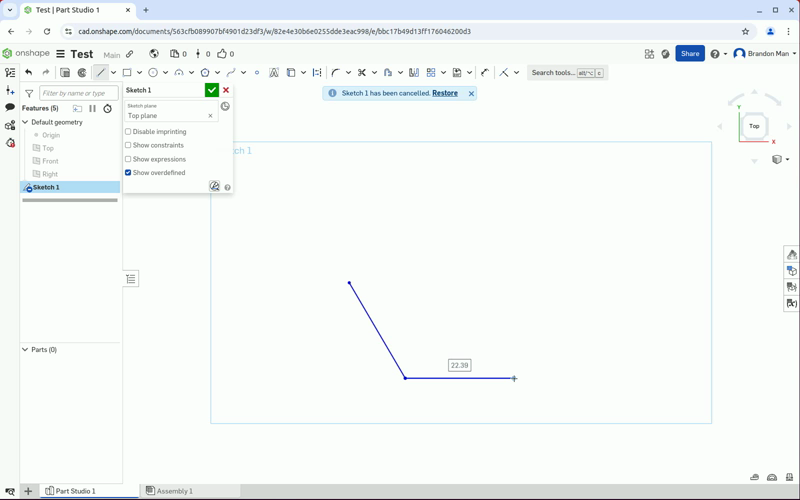
mouse_move(569, 282)
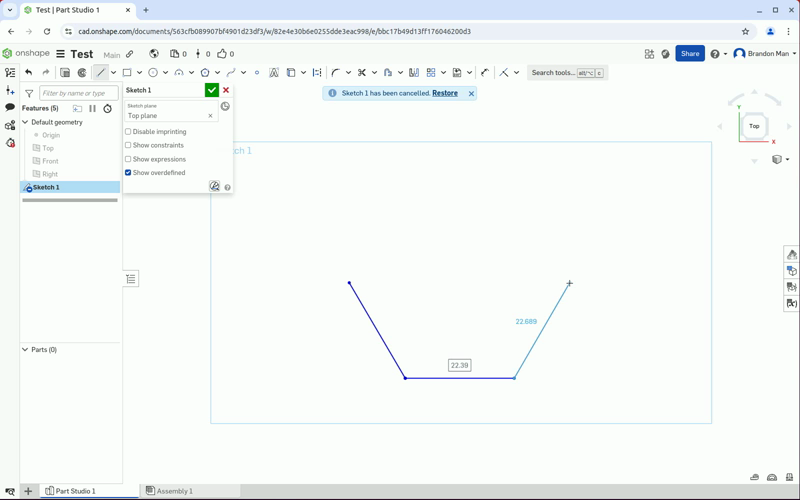
click(569, 282)
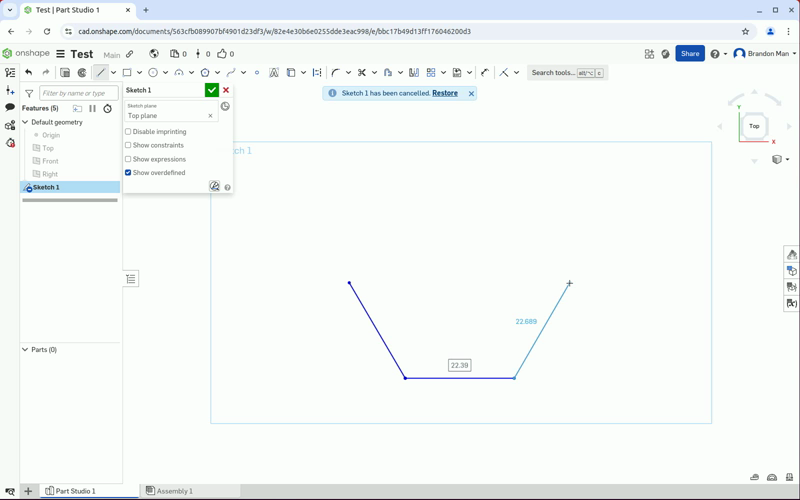
key_up(shift)
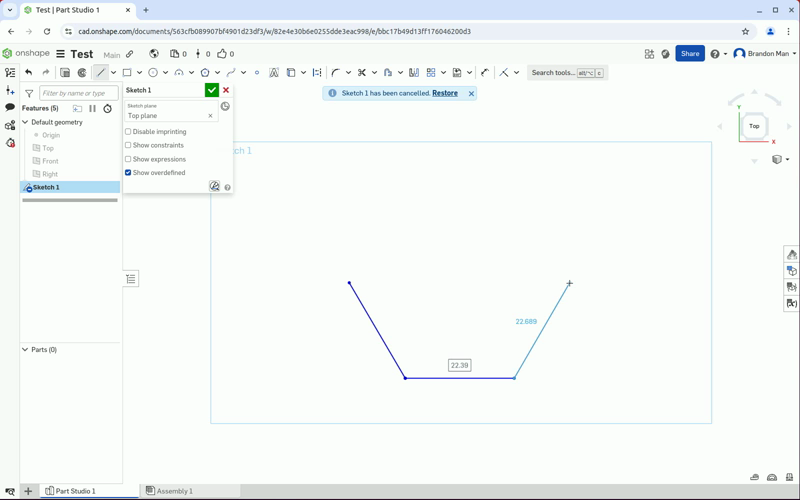
key_down(shift)
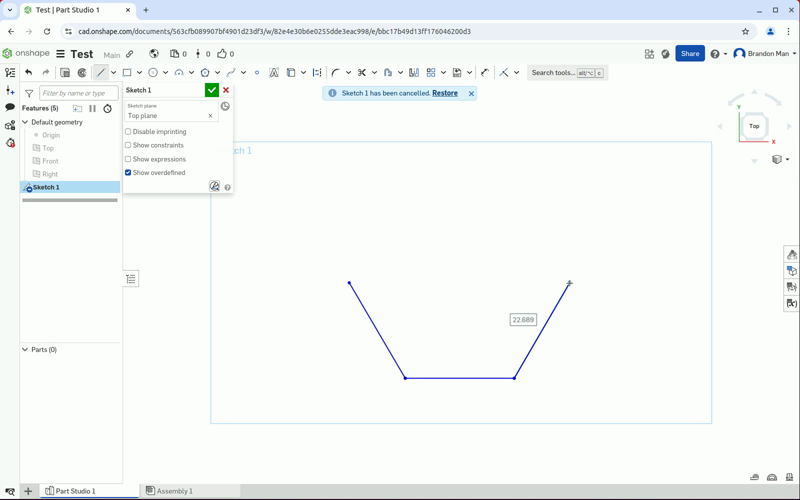
mouse_move(514, 187)
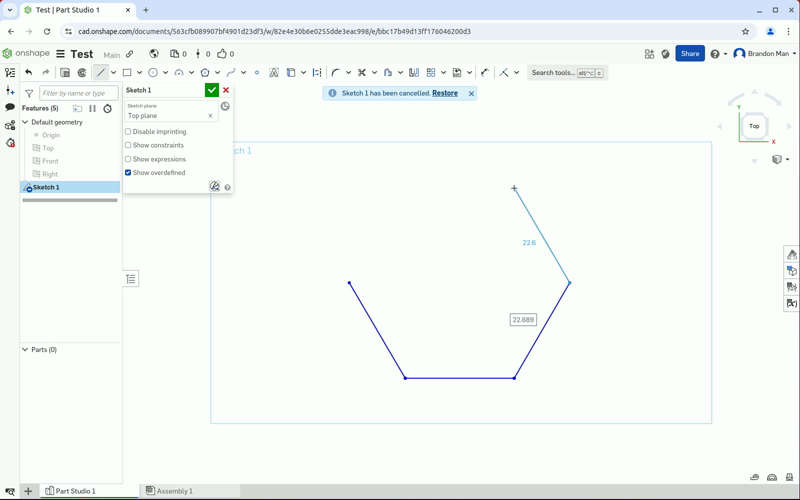
click(514, 187)
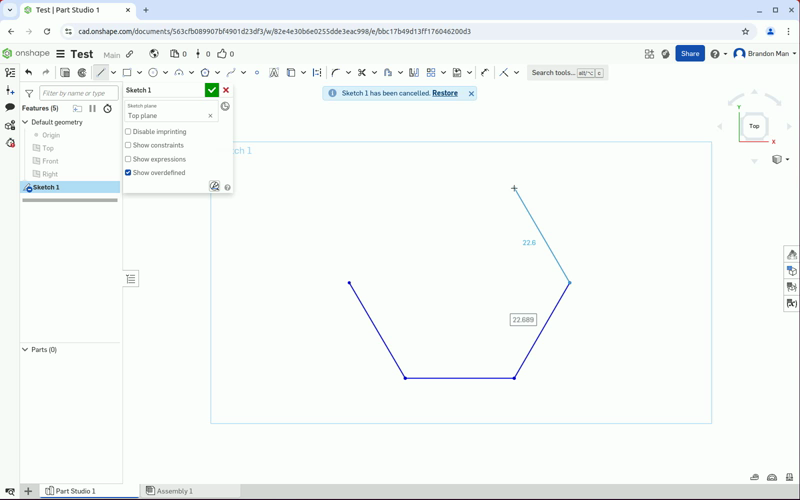
key_up(shift)
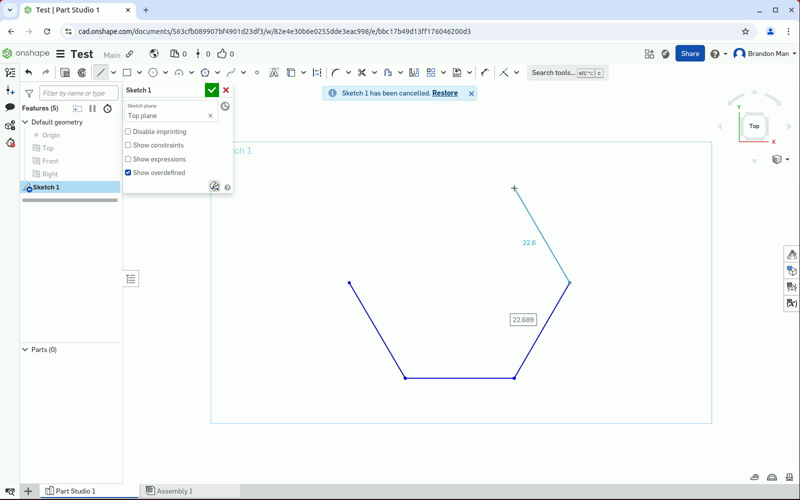
key_down(shift)
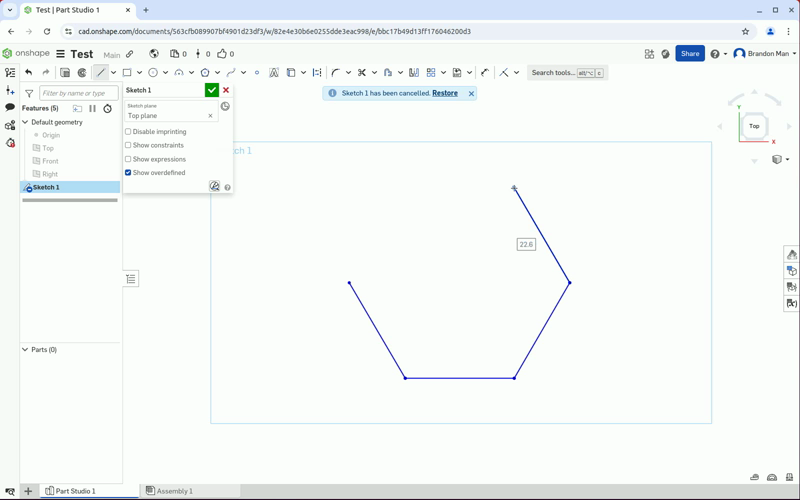
mouse_move(405, 187)
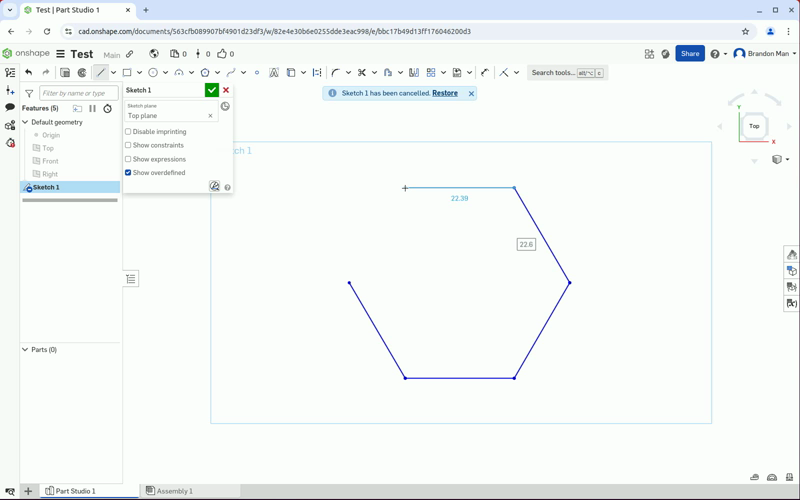
click(405, 187)
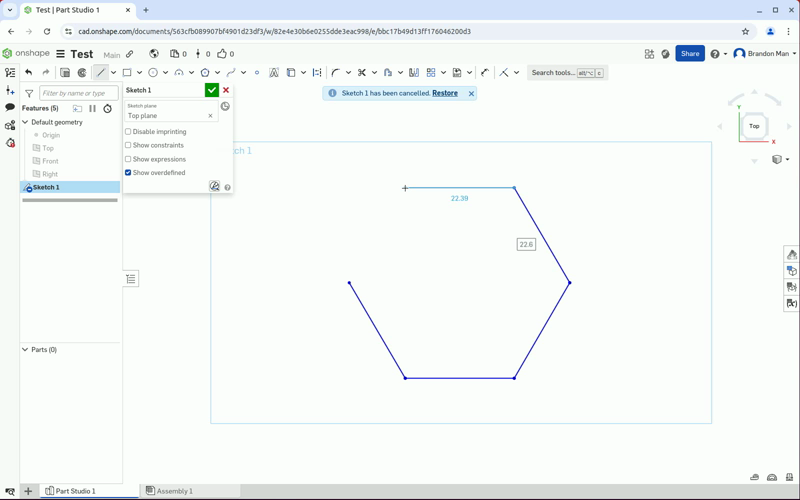
key_up(shift)
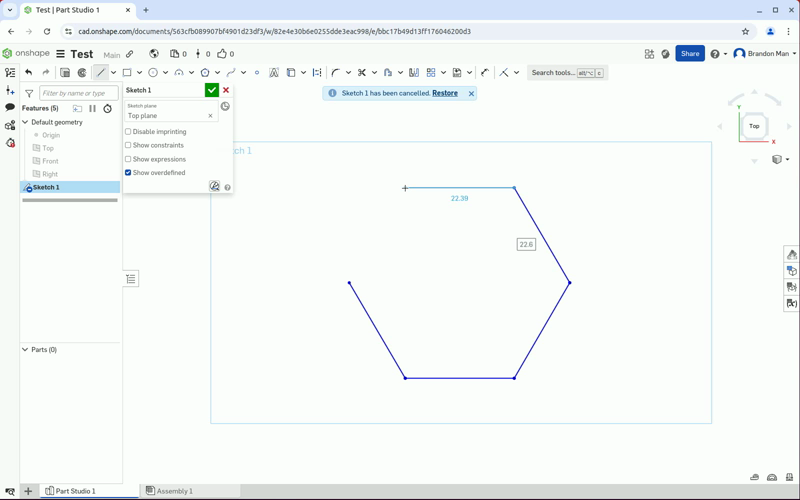
key_down(shift)
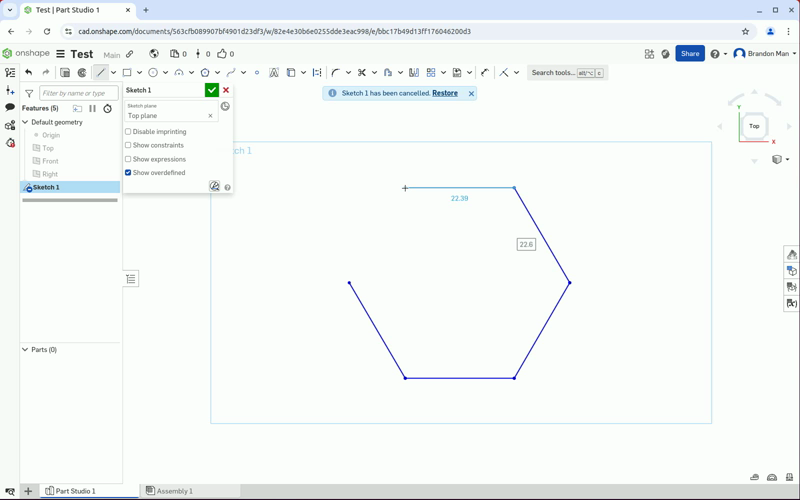
mouse_move(349, 282)
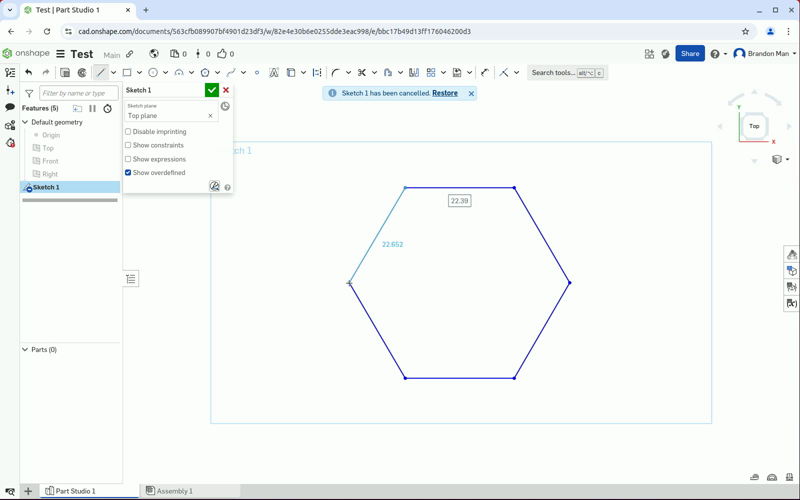
key_up(shift)
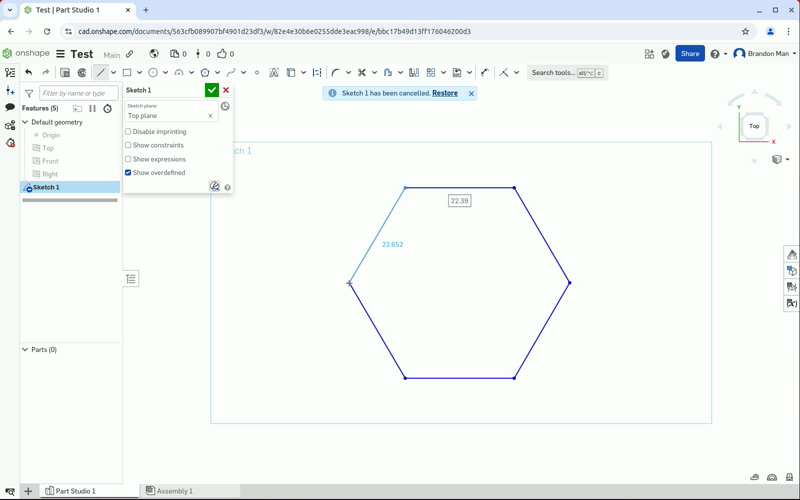
click(349, 282)
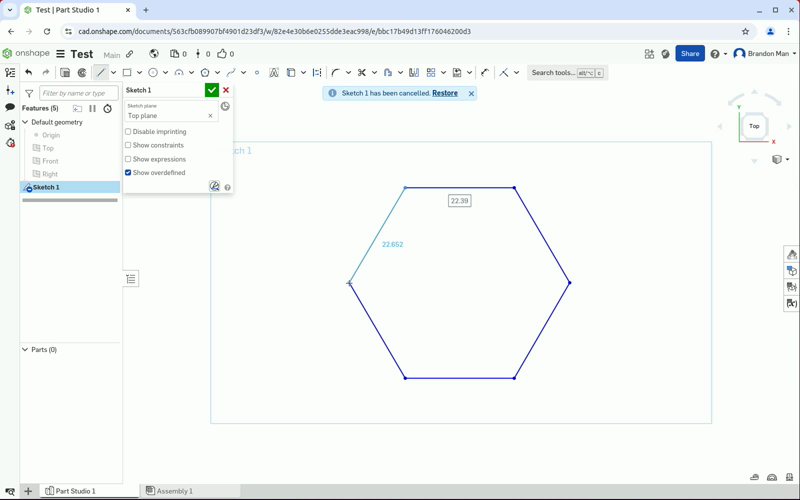
key(esc)
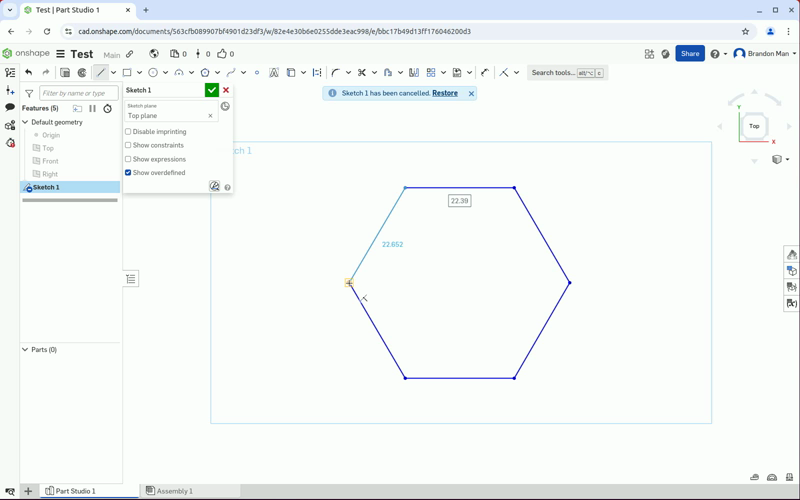
mouse_move(521, 287)
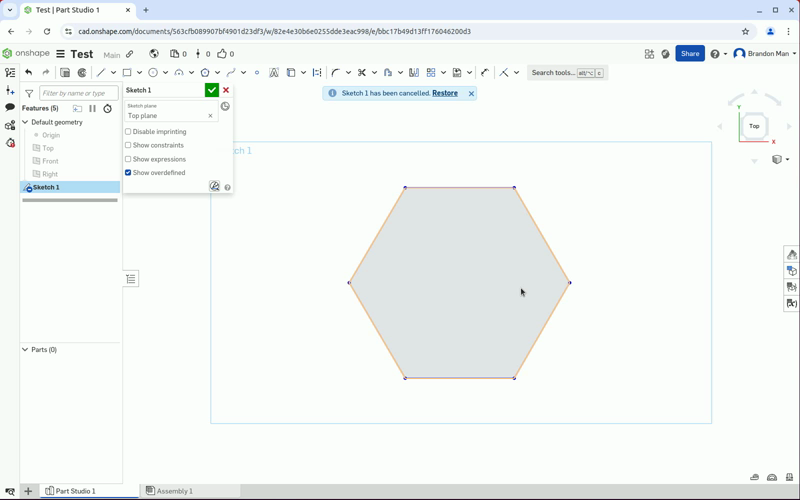
click(521, 287)
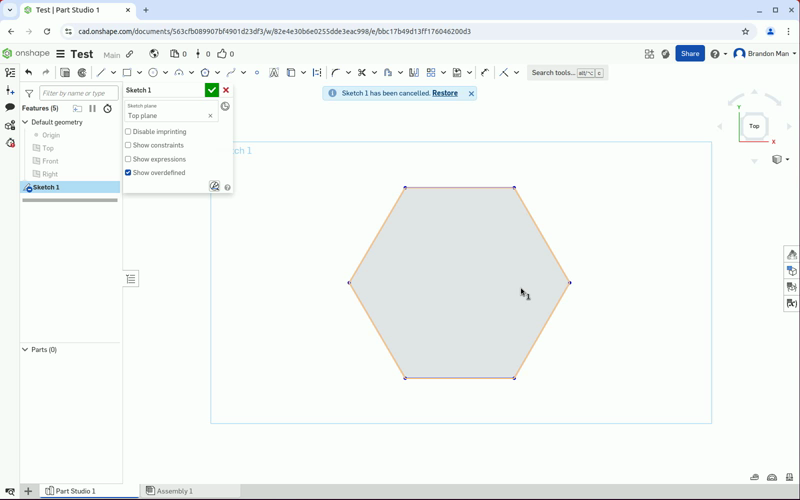
mouse_move(73, 352)
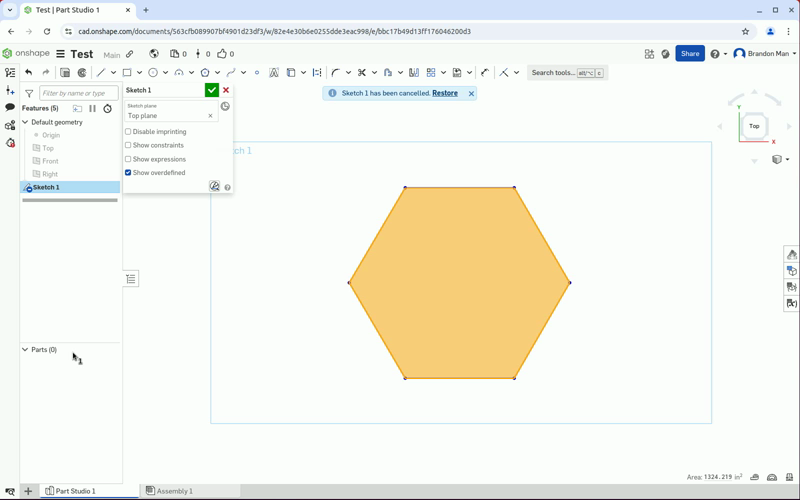
key(shift+y)
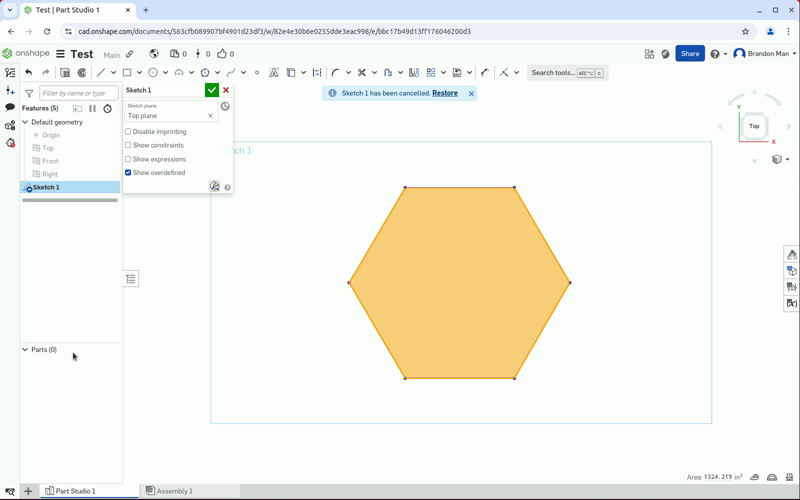
key(shift+e)
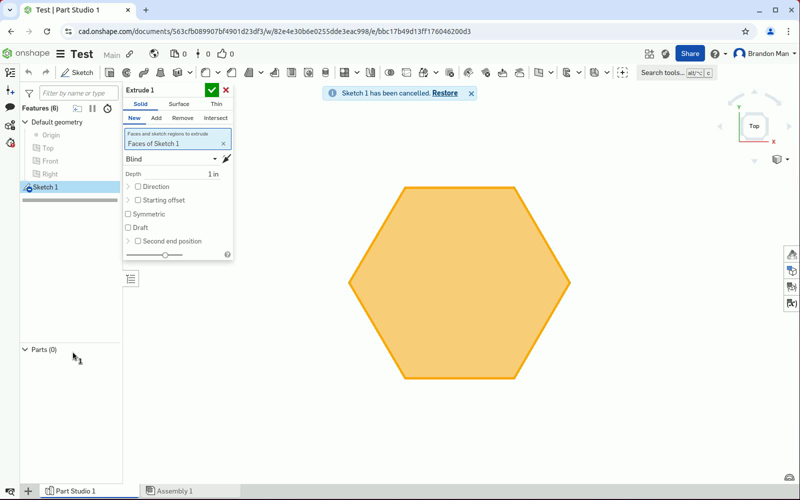
mouse_move(143, 106)
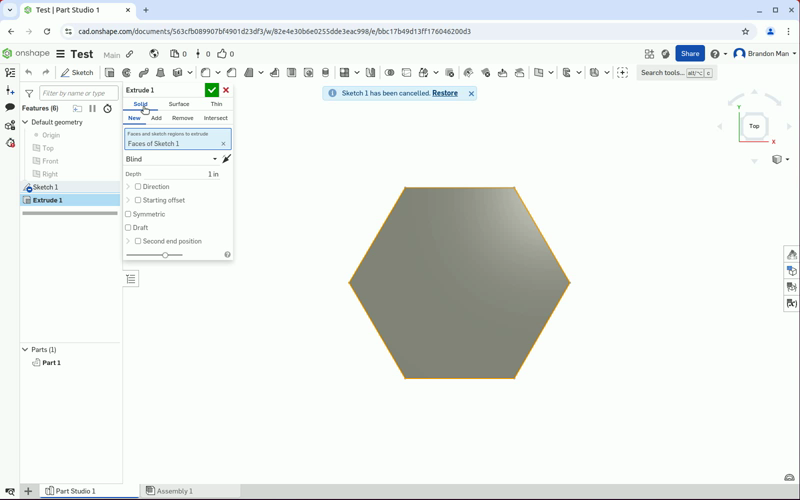
click(143, 106)
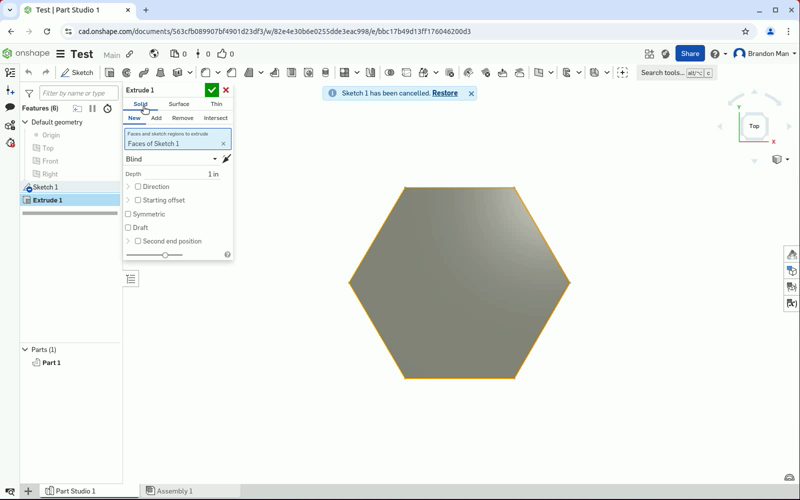
mouse_move(137, 120)
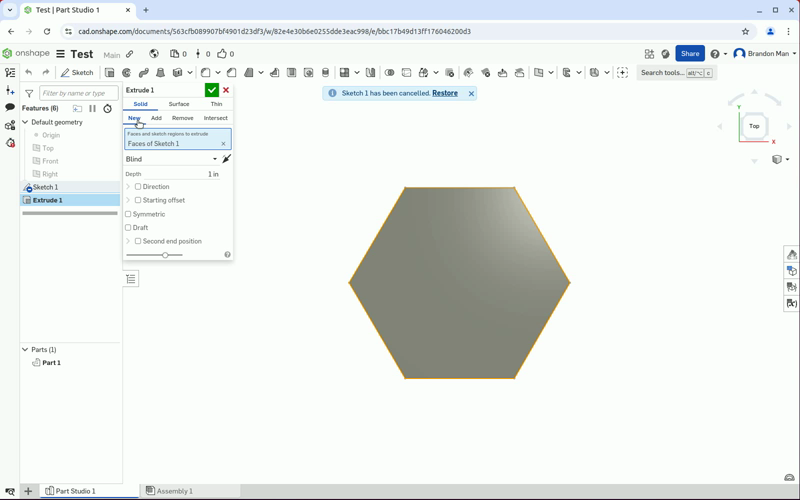
click(137, 120)
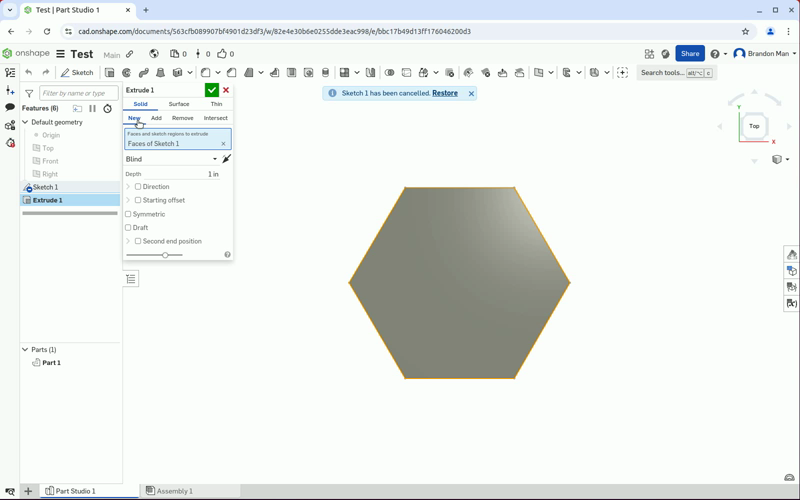
key(tab, 4)
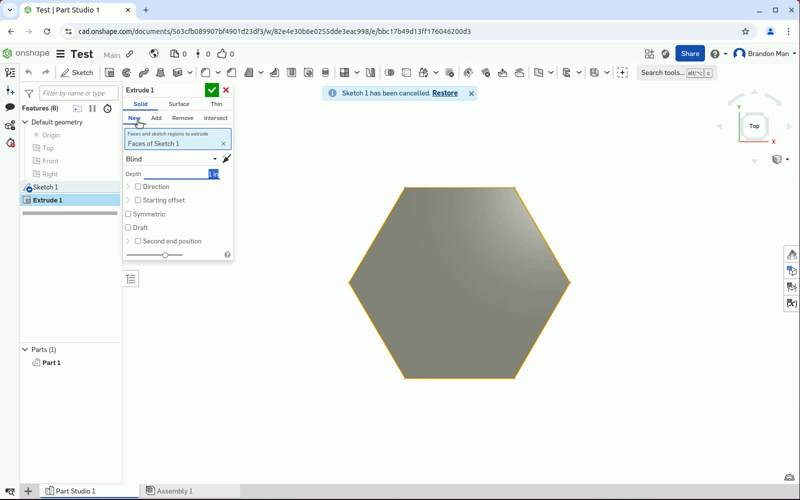
text(15.405)
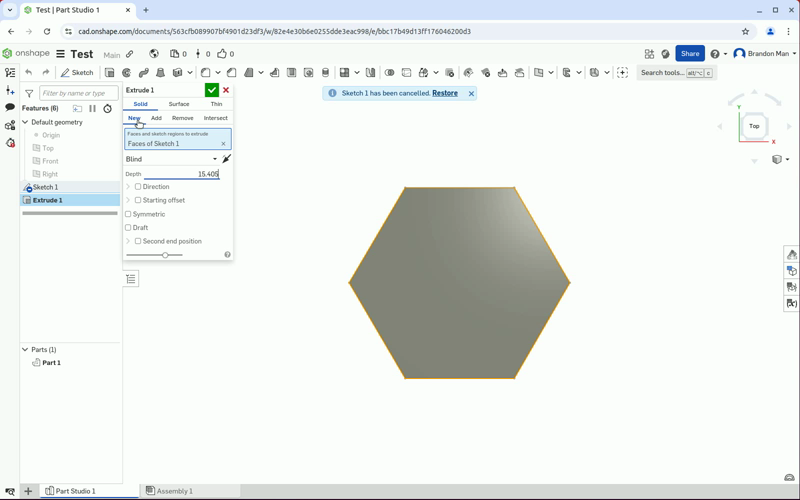
key(enter)
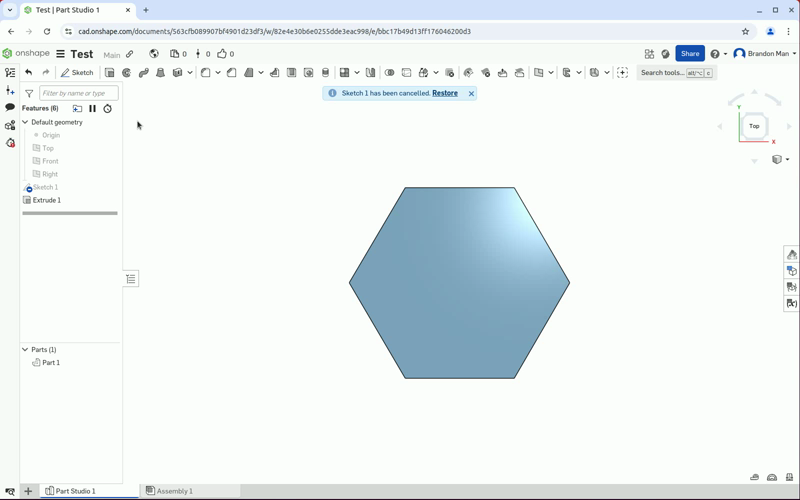
key(shift+h)
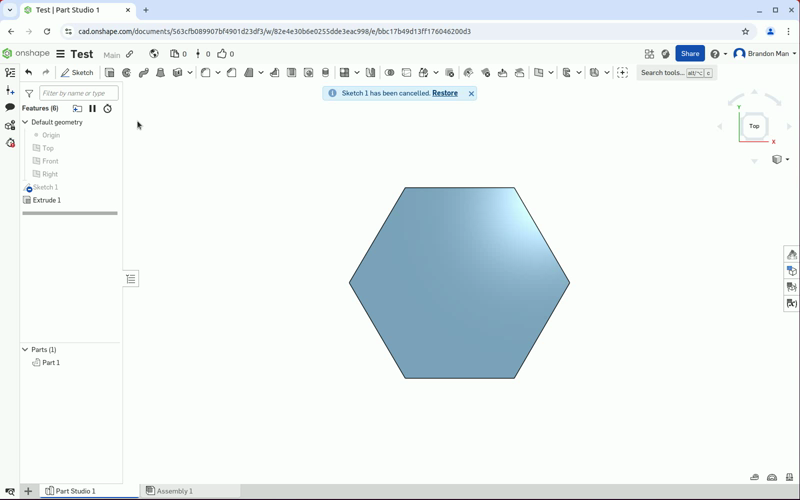
key(shift+h)
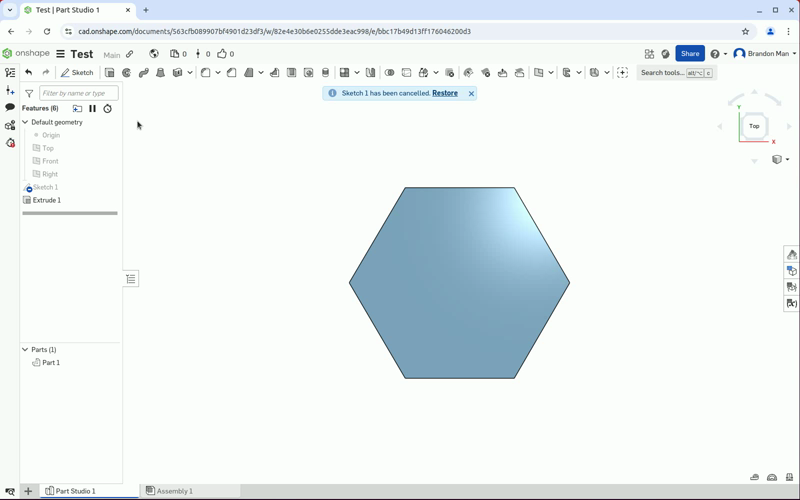
mouse_move(73, 189)
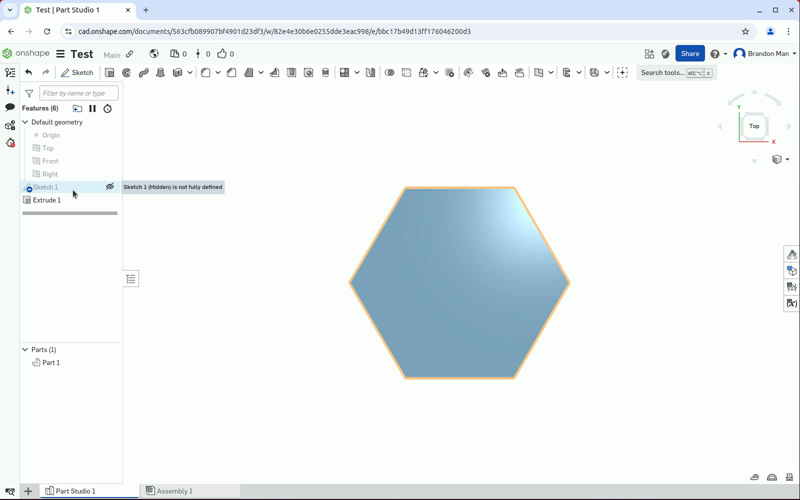
click(73, 189)
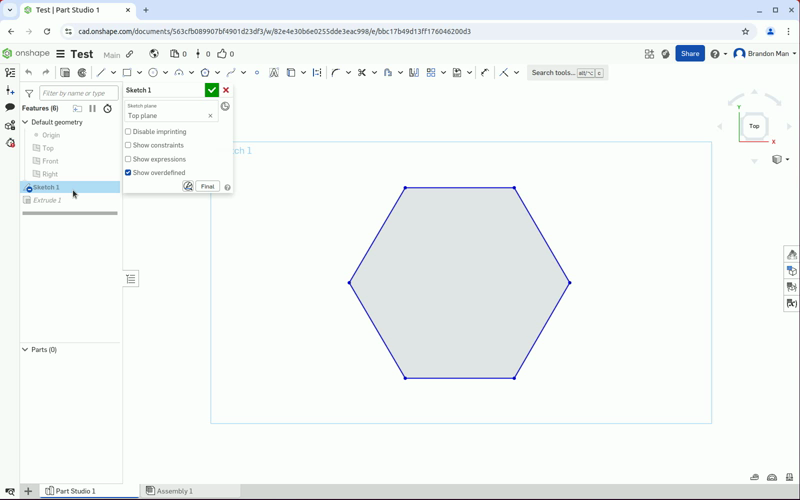
mouse_move(229, 92)
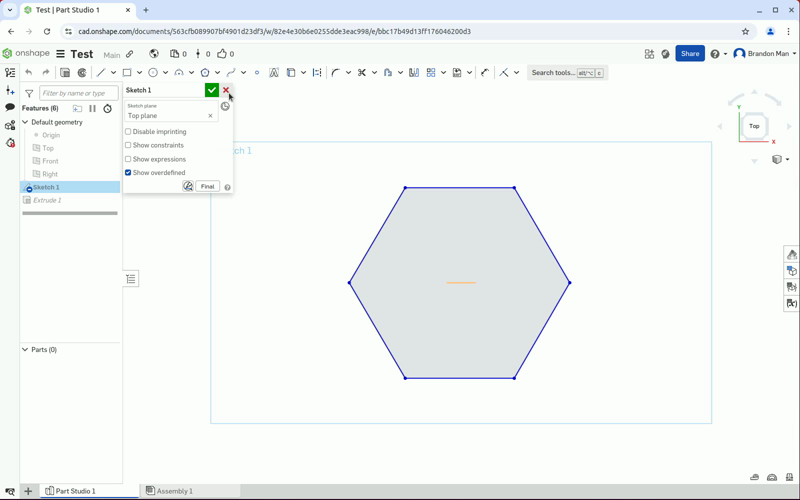
click(229, 92)
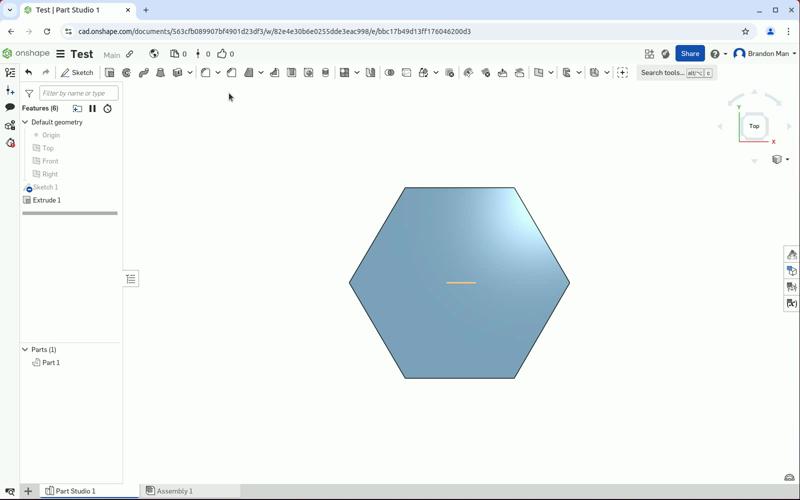
mouse_move(541, 75)
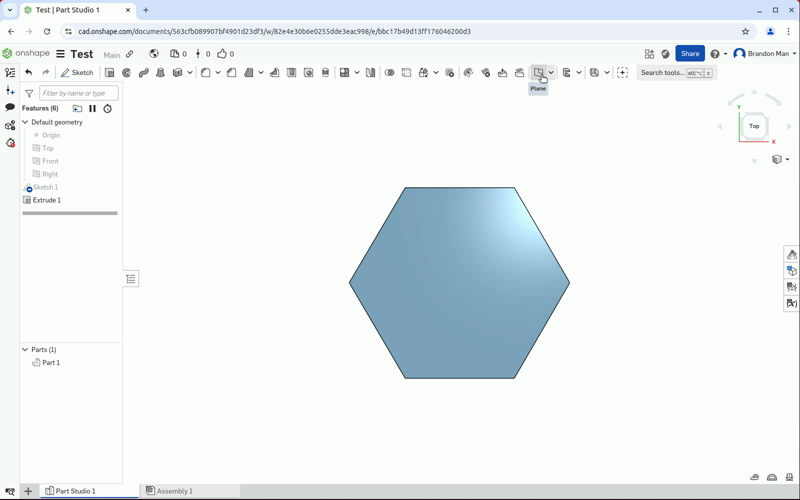
click(541, 75)
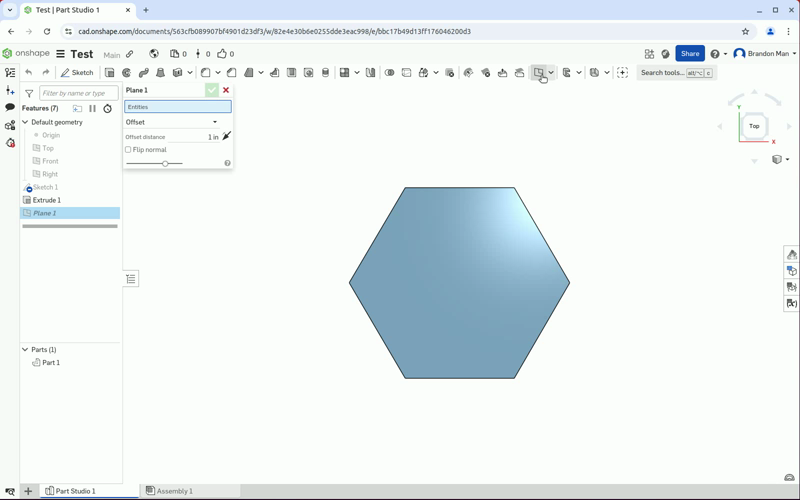
mouse_move(73, 150)
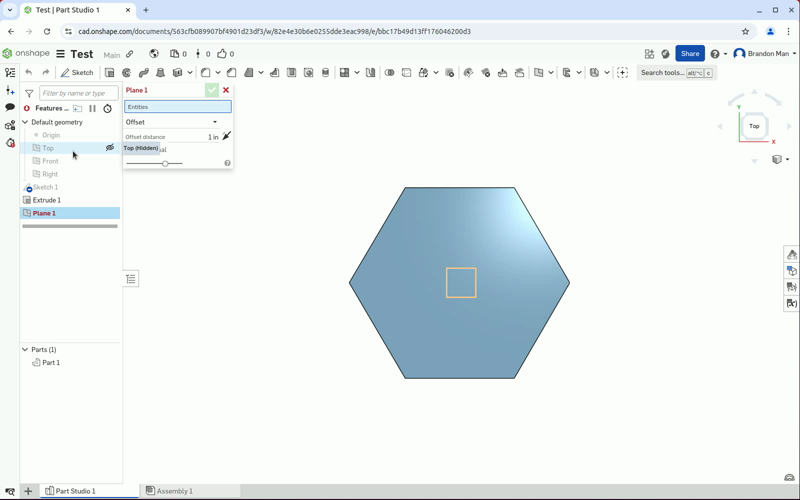
click(73, 150)
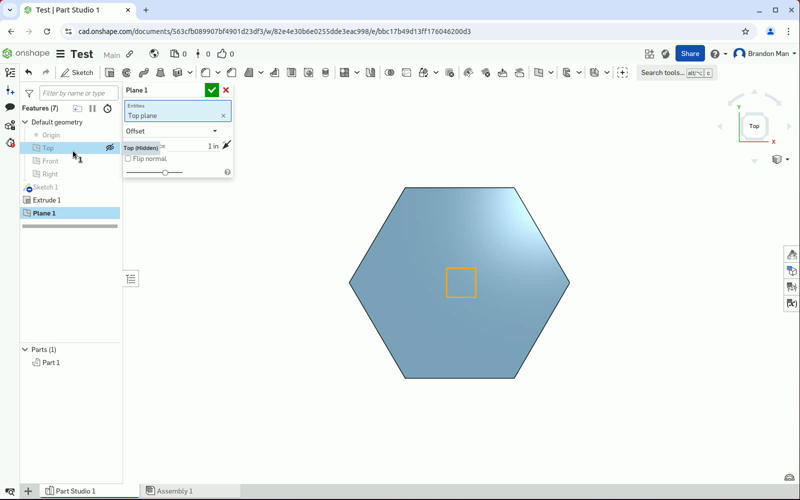
key(tab, 2)
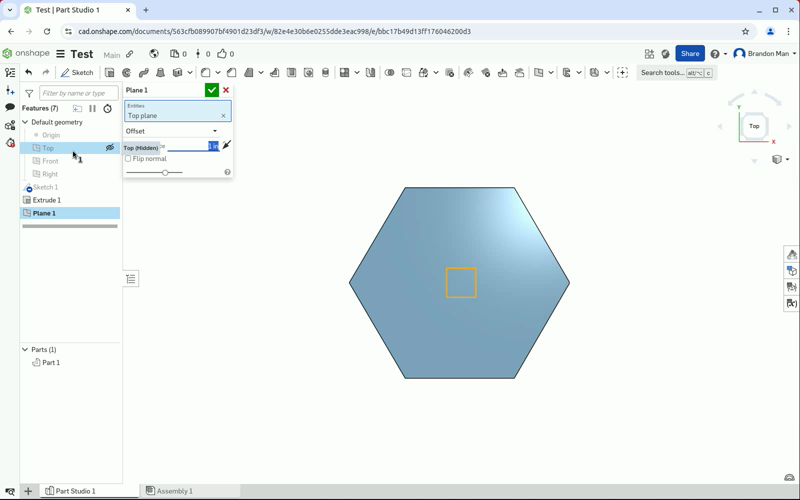
text(15.405)
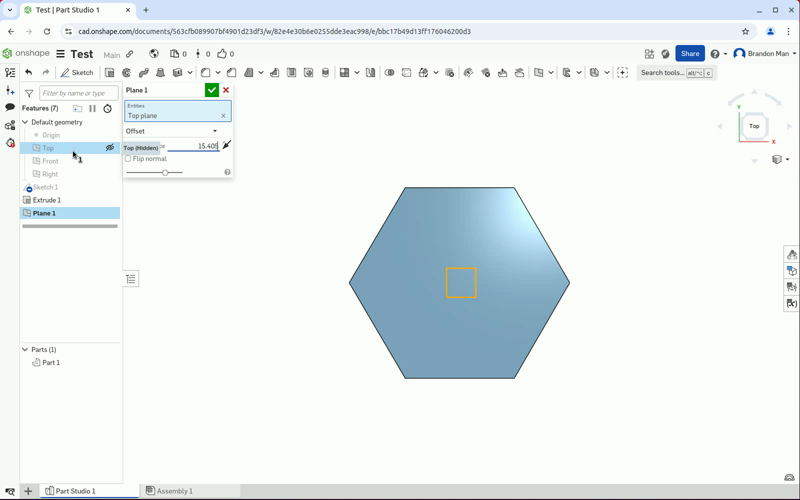
key(enter, 2)
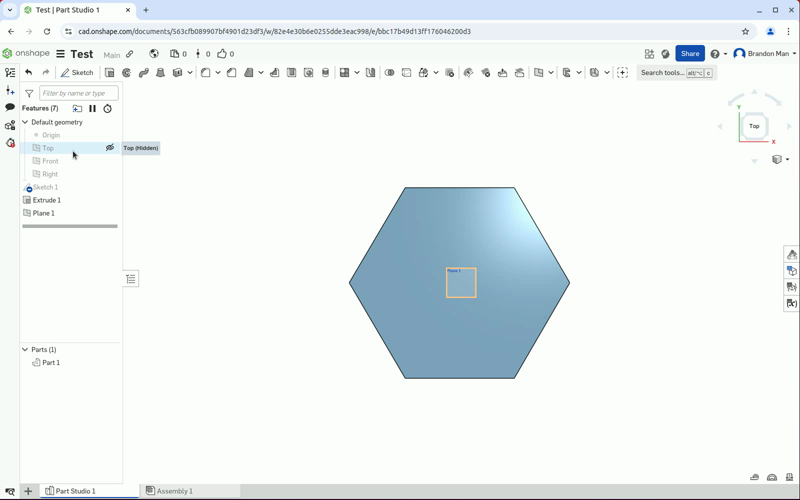
key(shift+s)
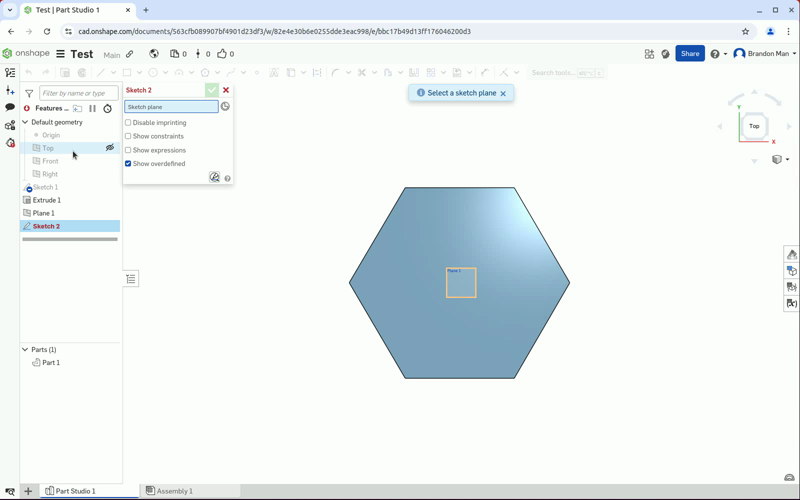
mouse_move(73, 215)
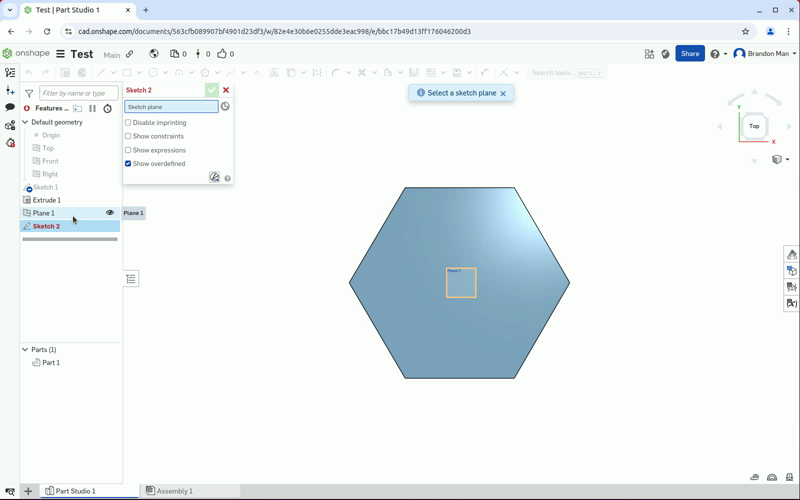
click(73, 215)
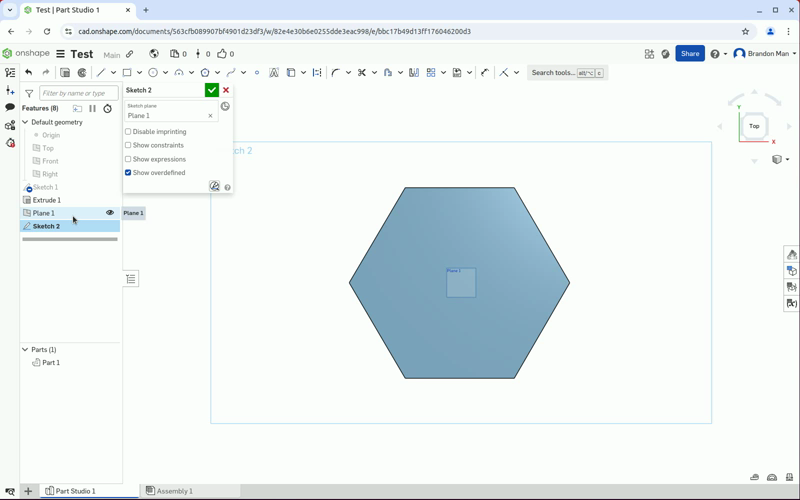
mouse_move(73, 352)
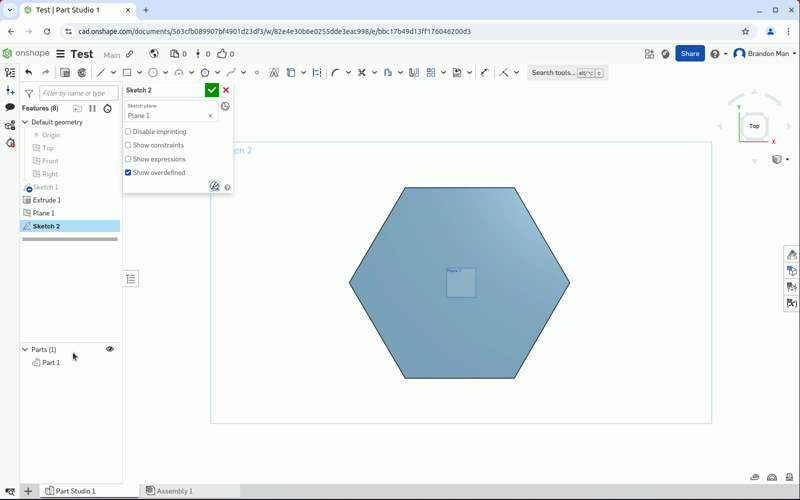
key(y)
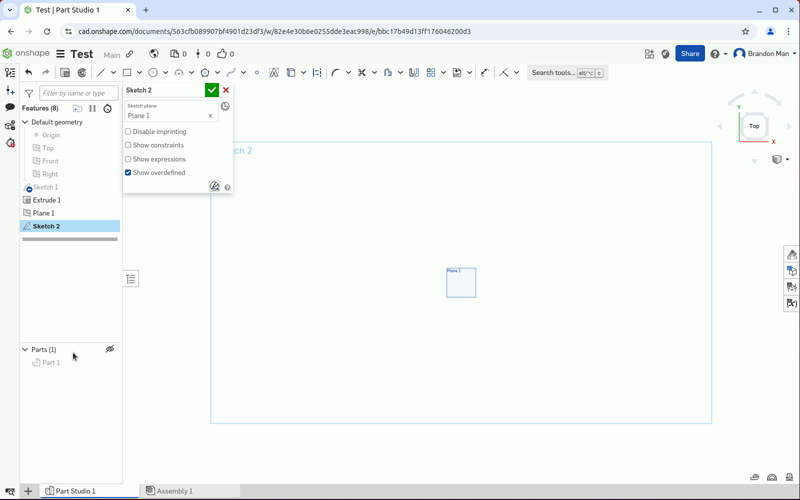
key(c)
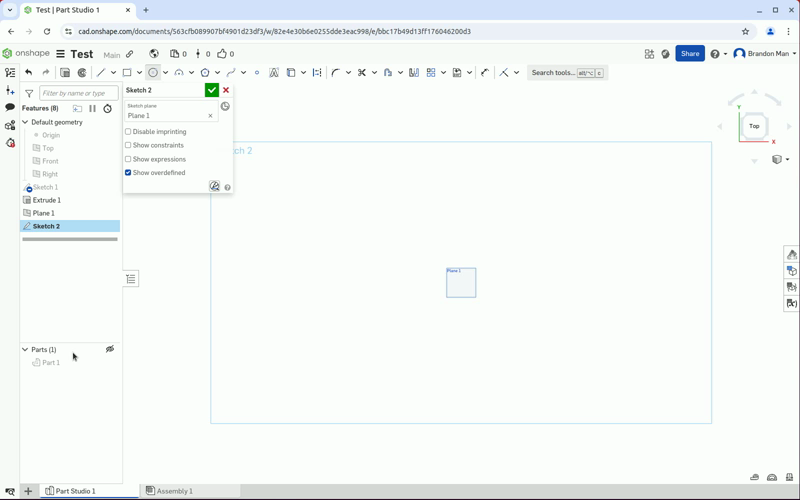
key_down(shift)
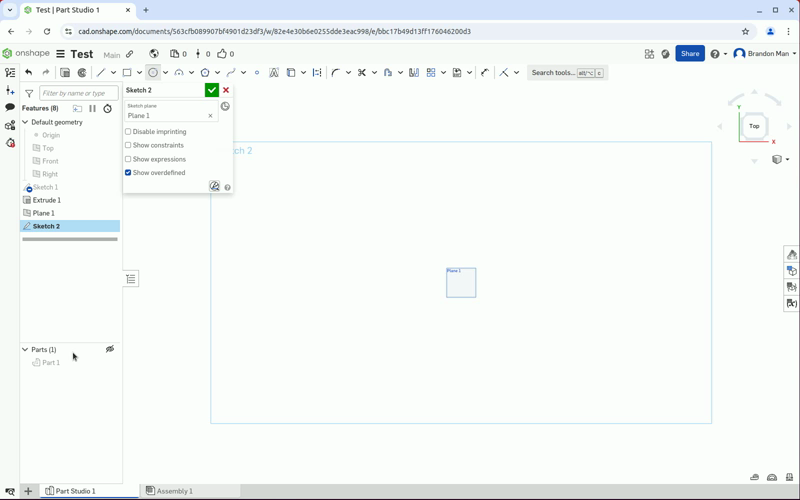
mouse_move(461, 282)
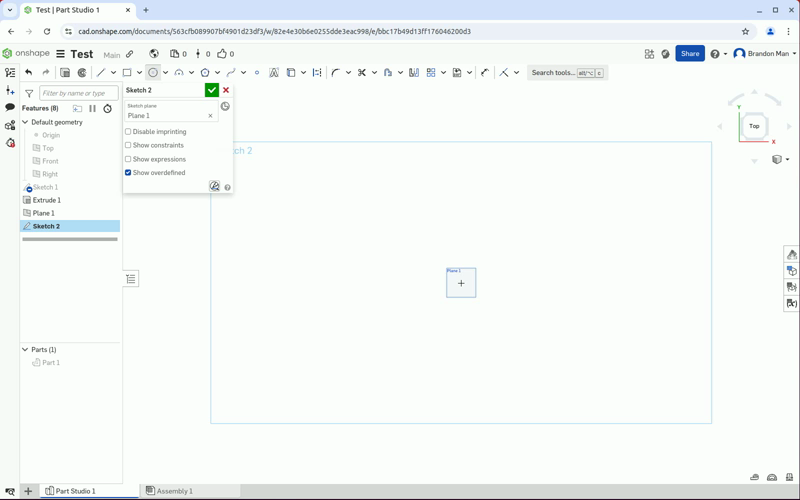
click(461, 282)
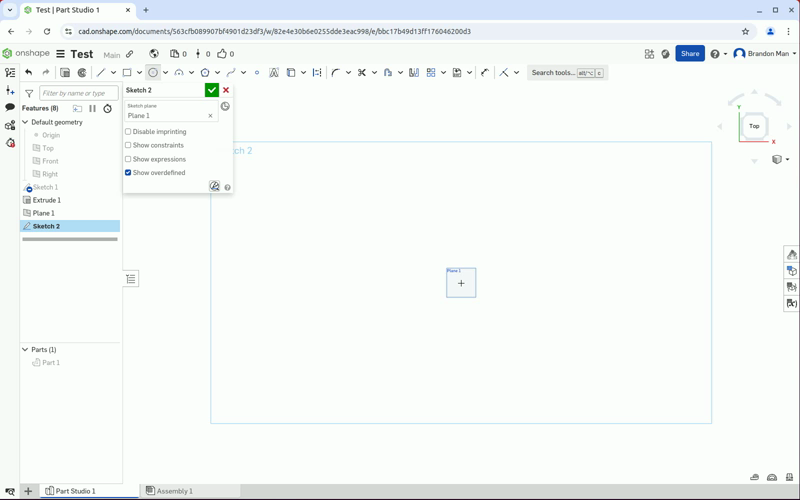
key_up(shift)
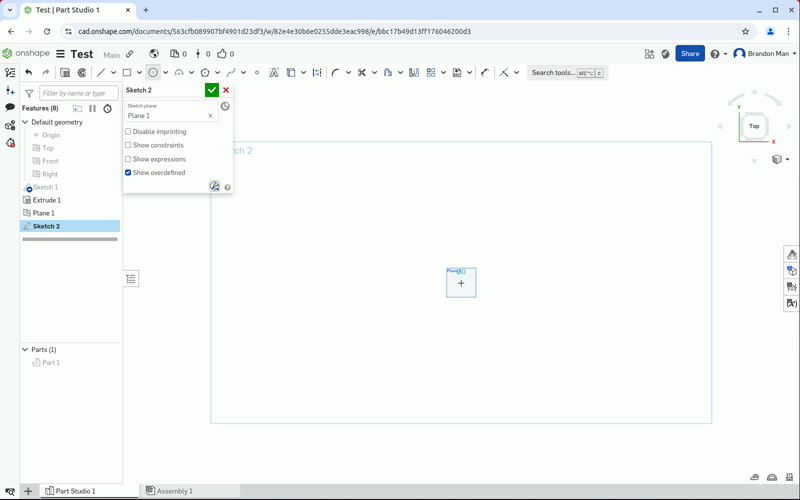
mouse_move(552, 282)
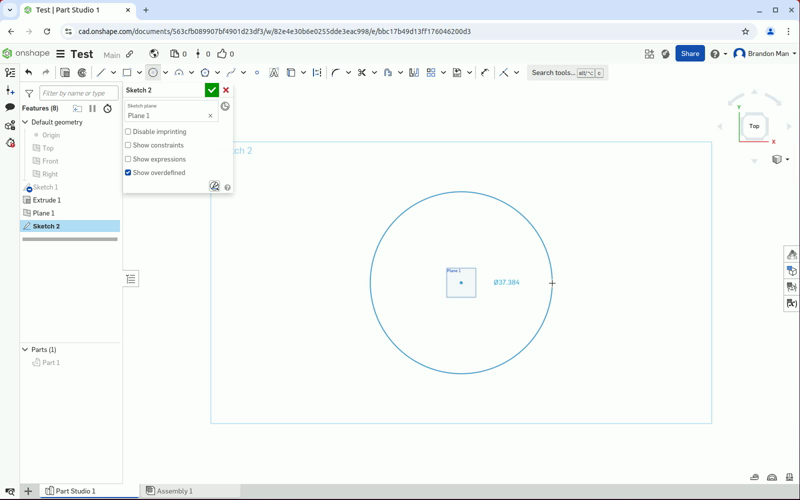
click(552, 282)
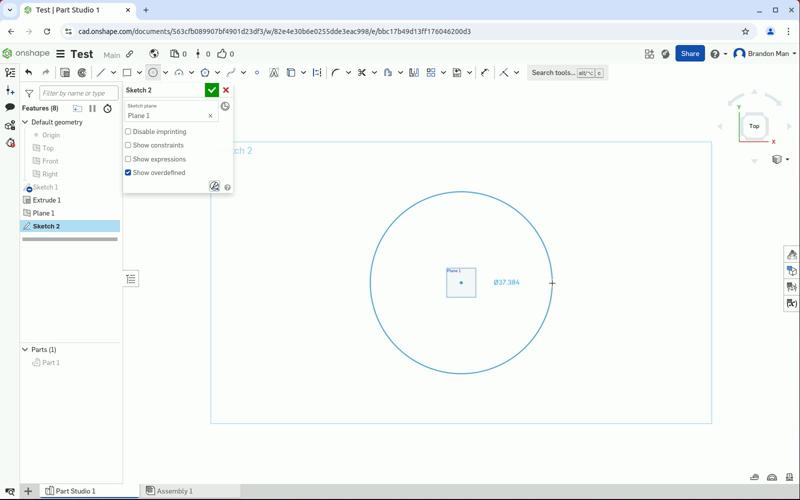
key(esc)
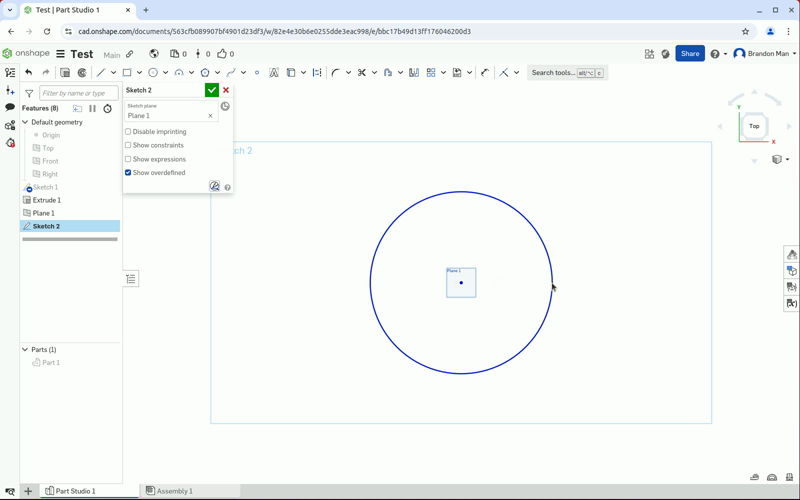
mouse_move(403, 324)
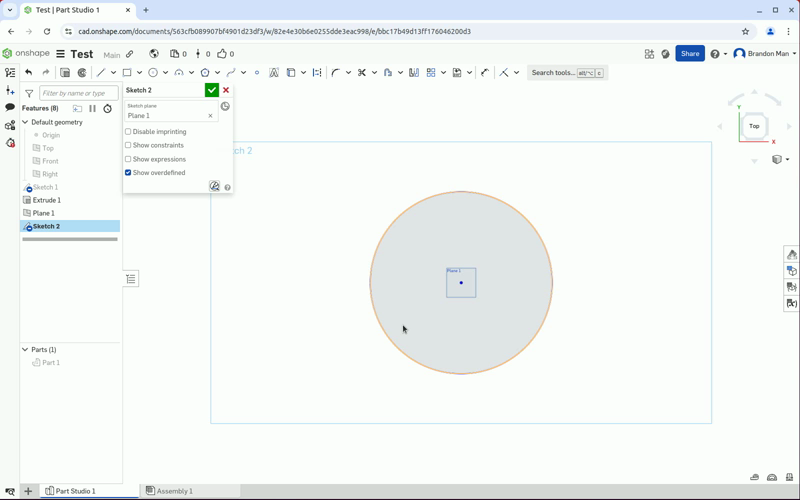
click(403, 324)
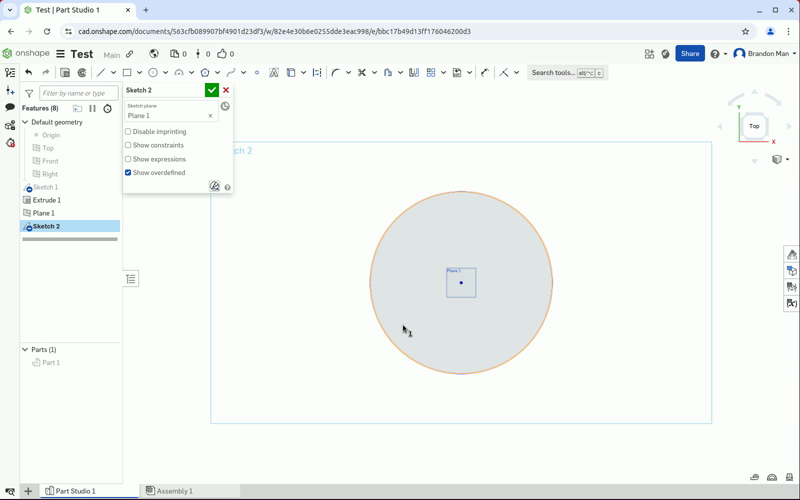
mouse_move(73, 352)
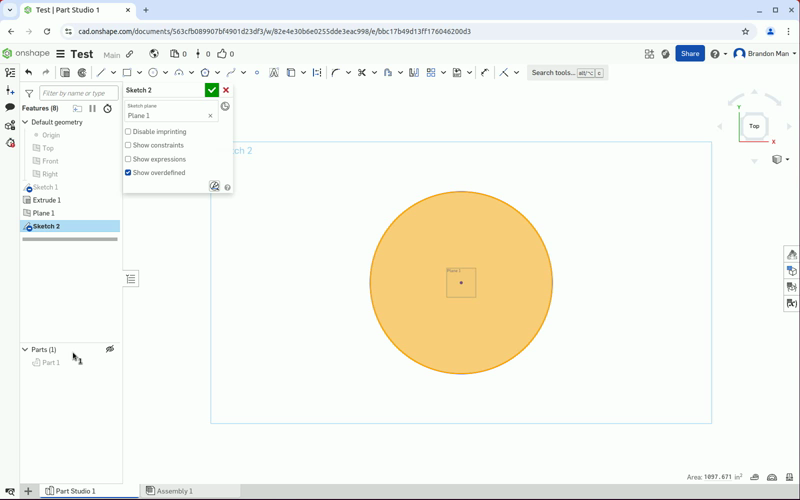
key(shift+y)
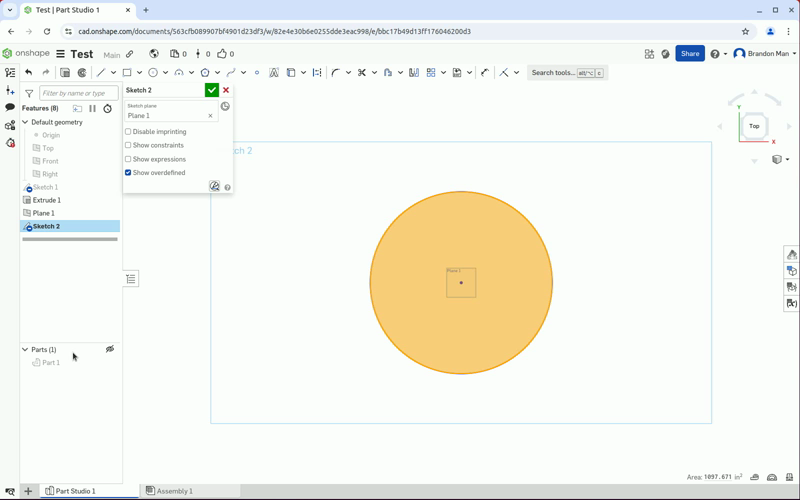
key(shift+e)
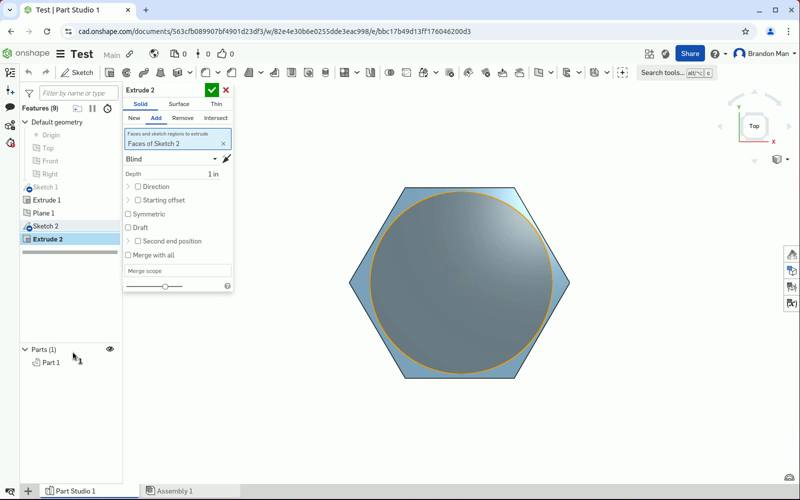
mouse_move(143, 106)
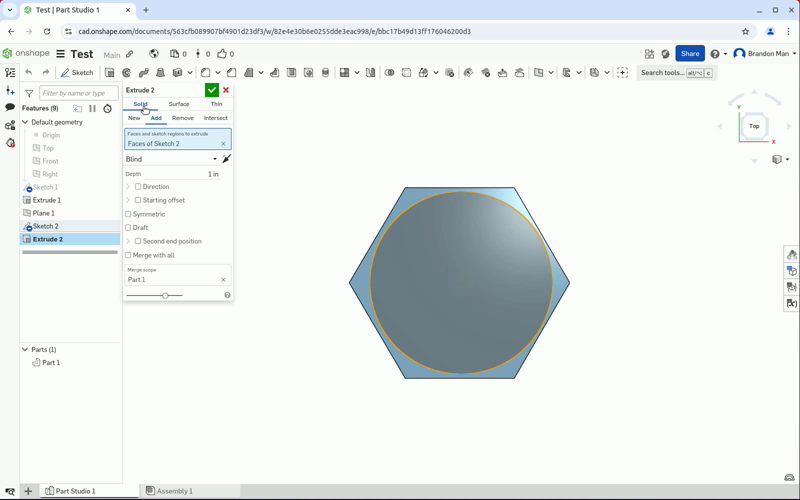
click(143, 106)
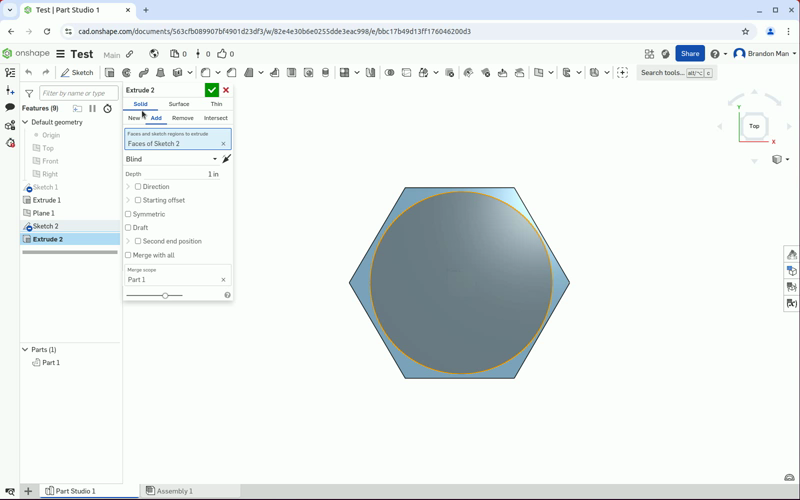
mouse_move(137, 120)
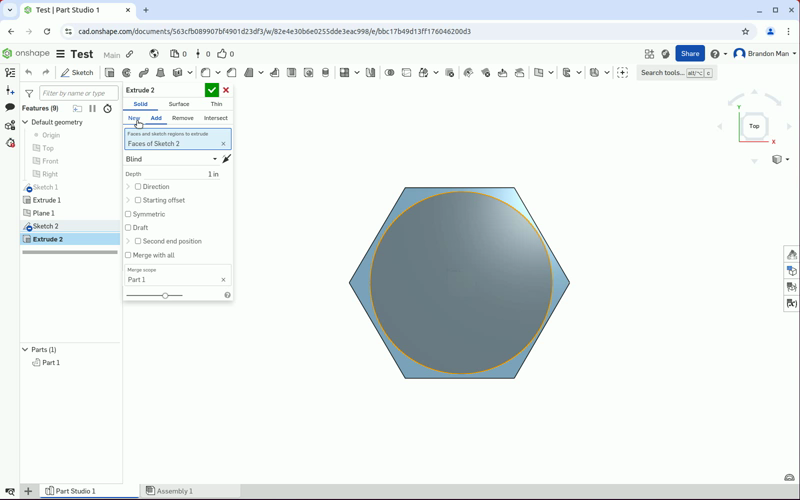
click(137, 120)
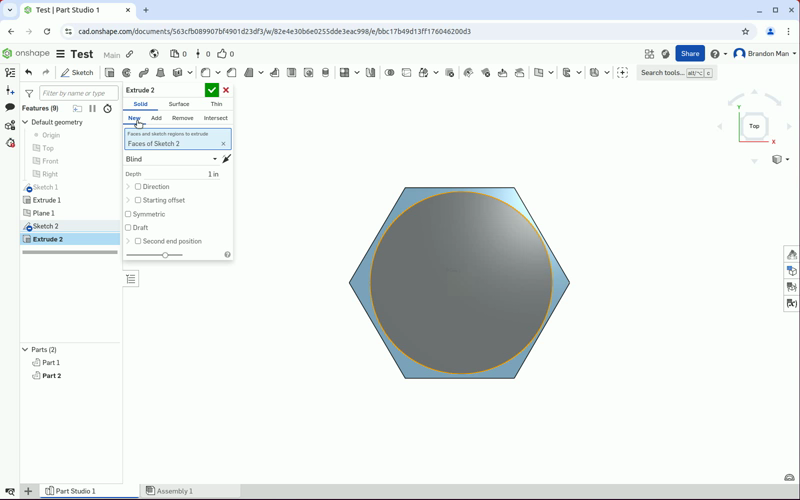
key(tab, 4)
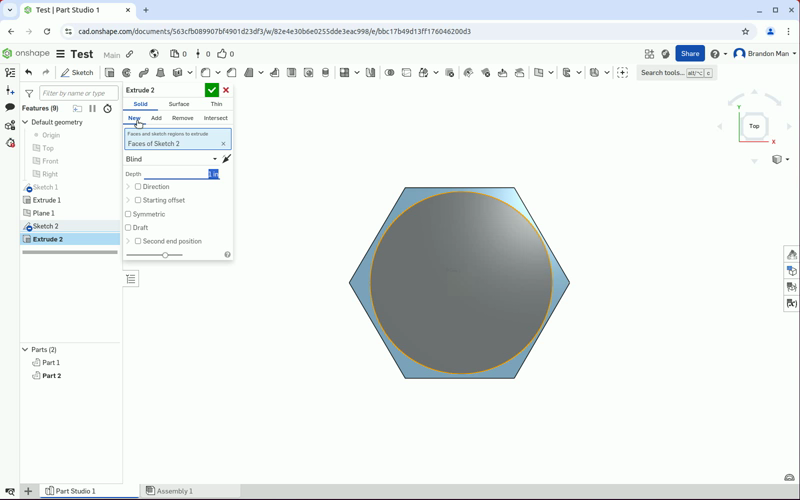
text(7.703)
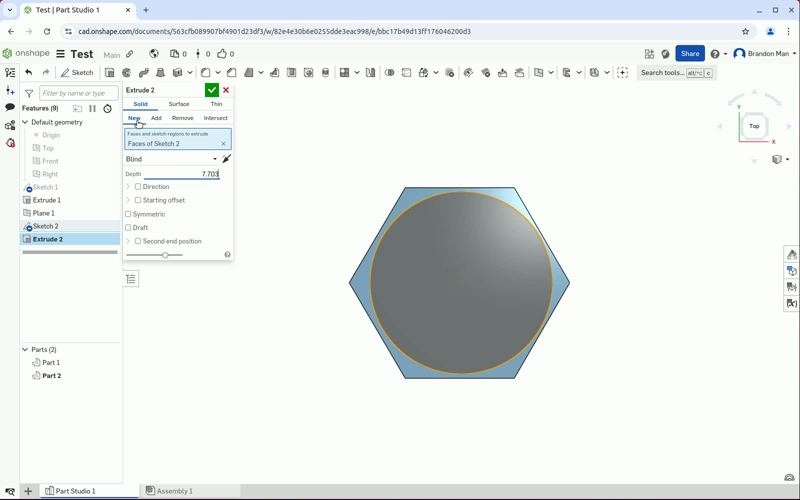
key(enter)
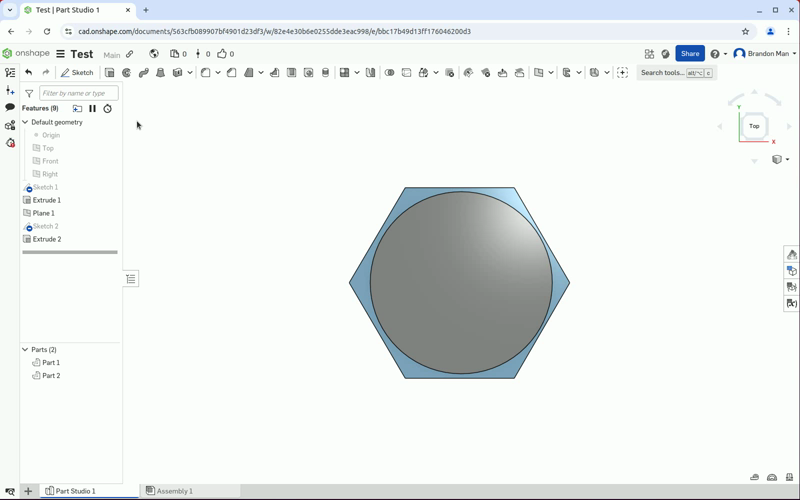
key(shift+h)
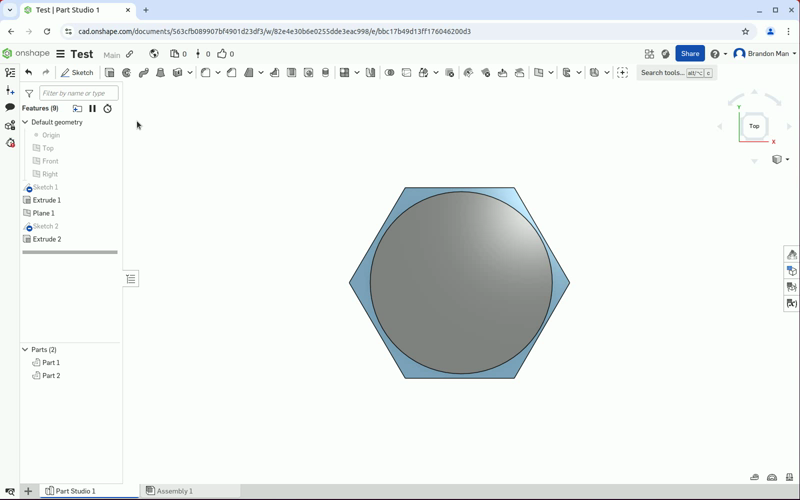
key(shift+h)
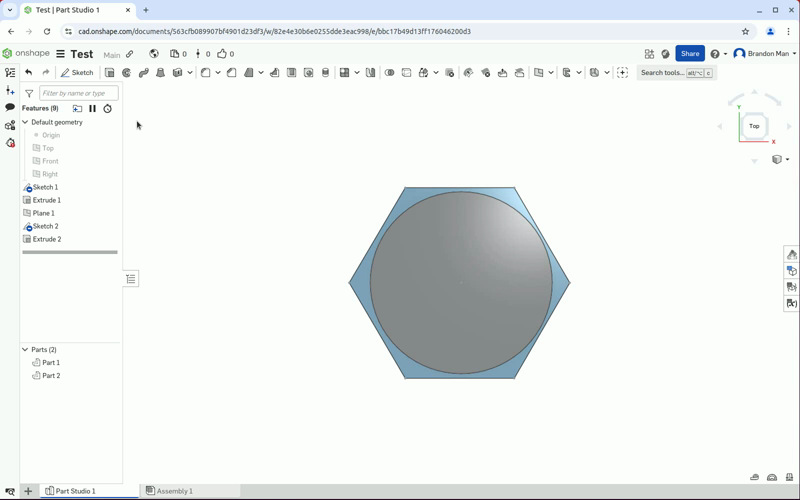
key(shift+7)
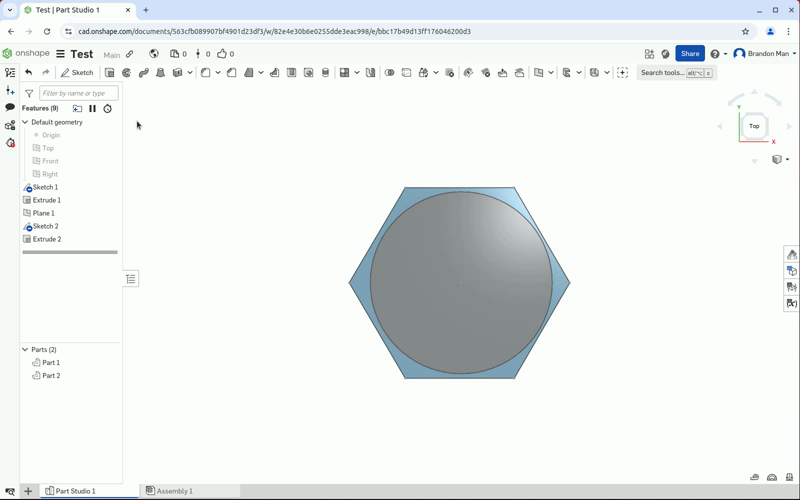
key(up, 3)
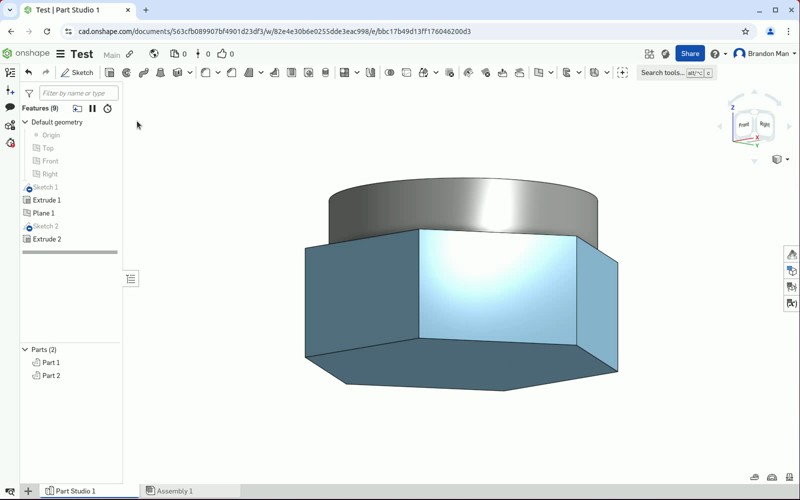
key(left, 3)
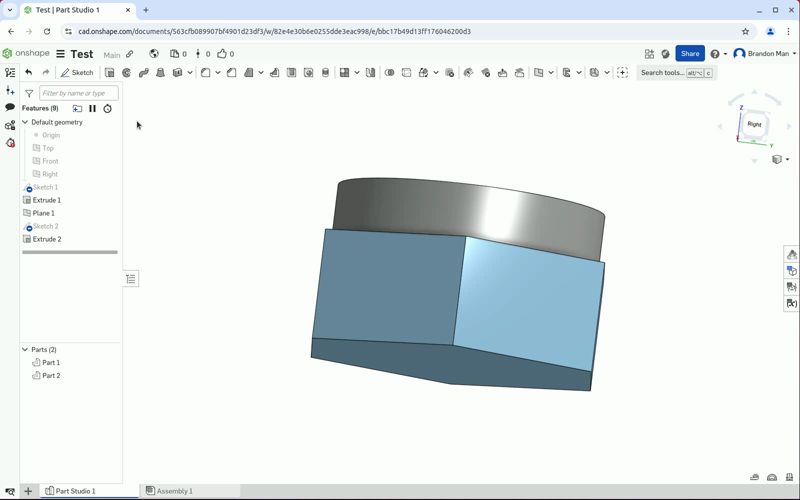
key(right, 3)
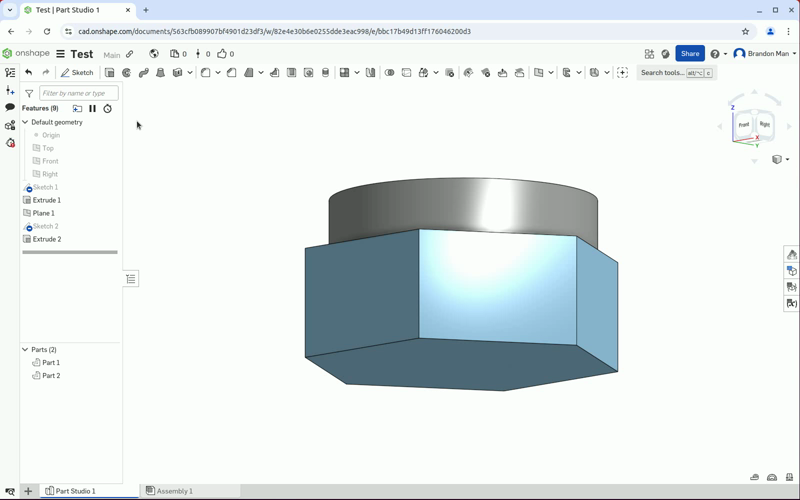
key(down, 3)
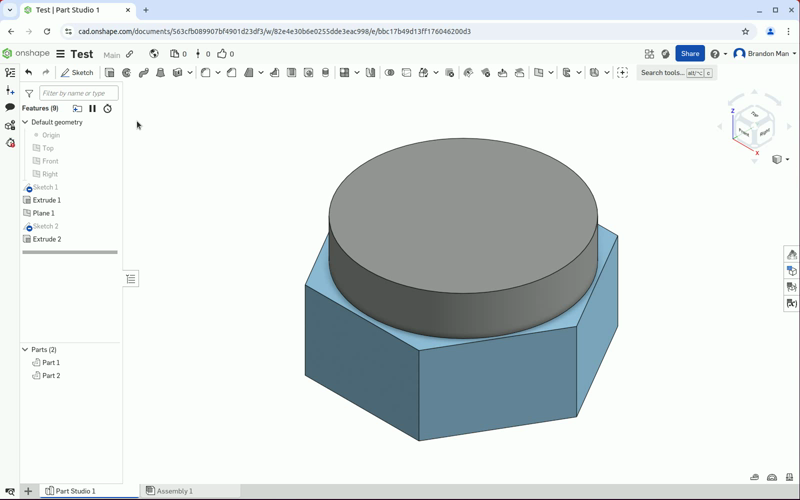
mouse_move(73, 189)
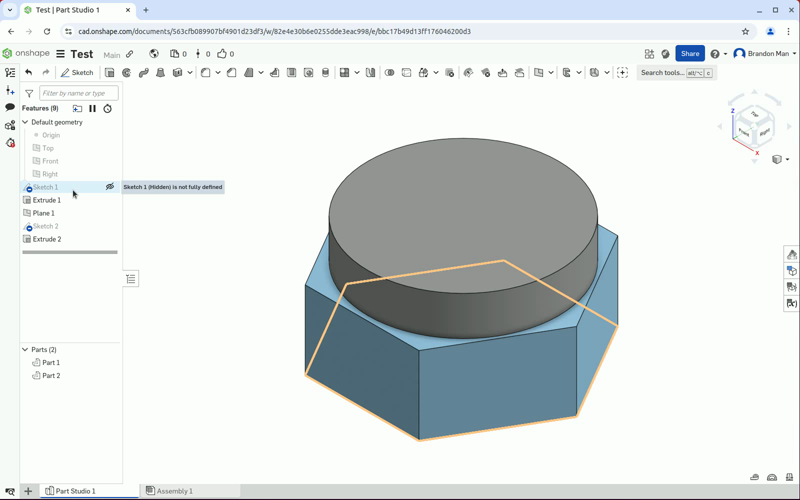
click(73, 189)